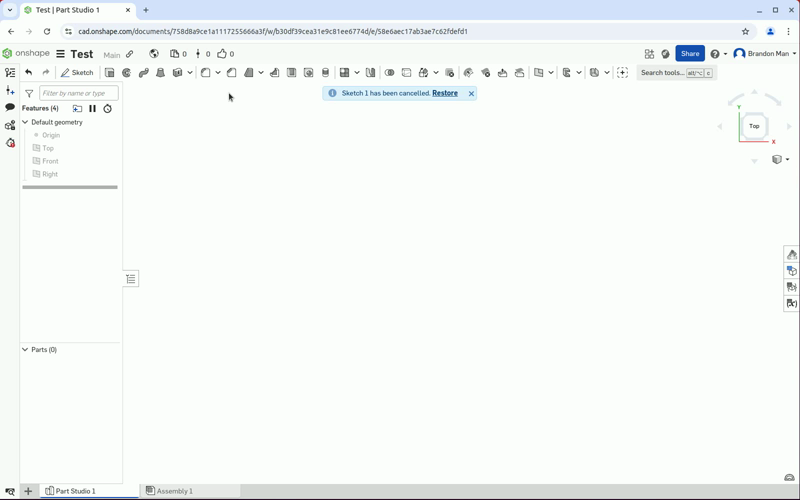
key(shift+h)
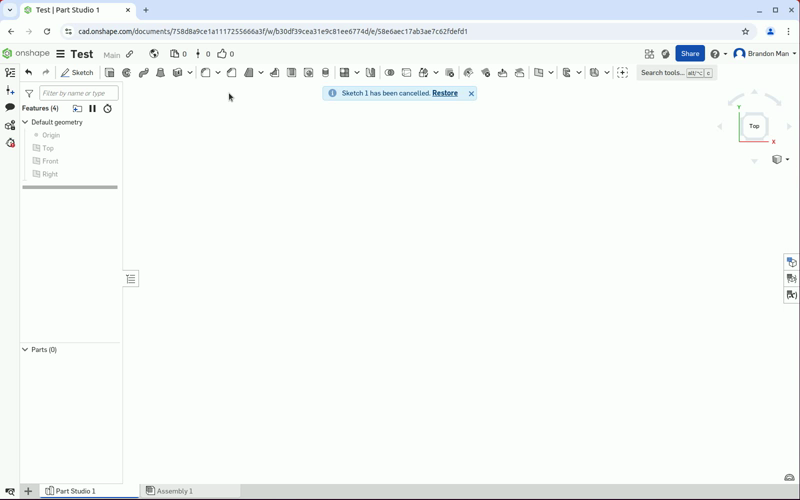
key(shift+s)
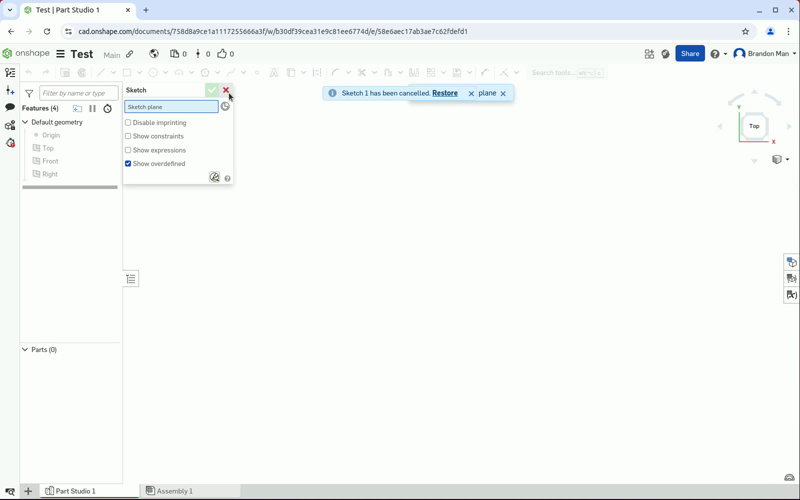
mouse_move(73, 150)
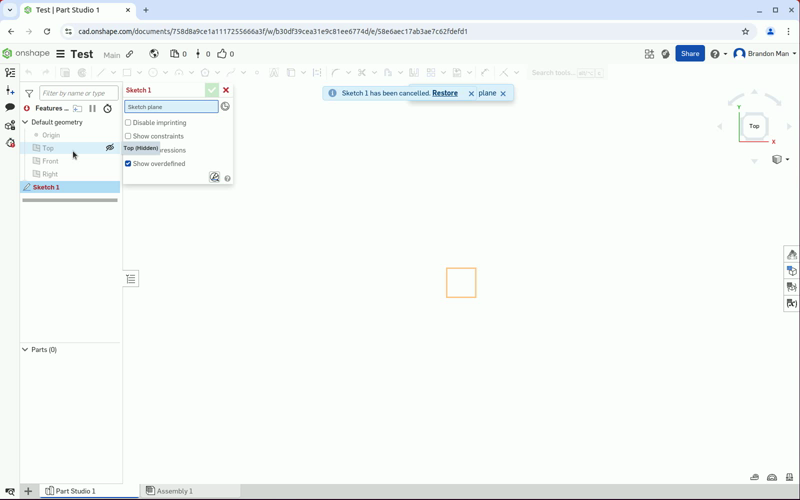
click(73, 150)
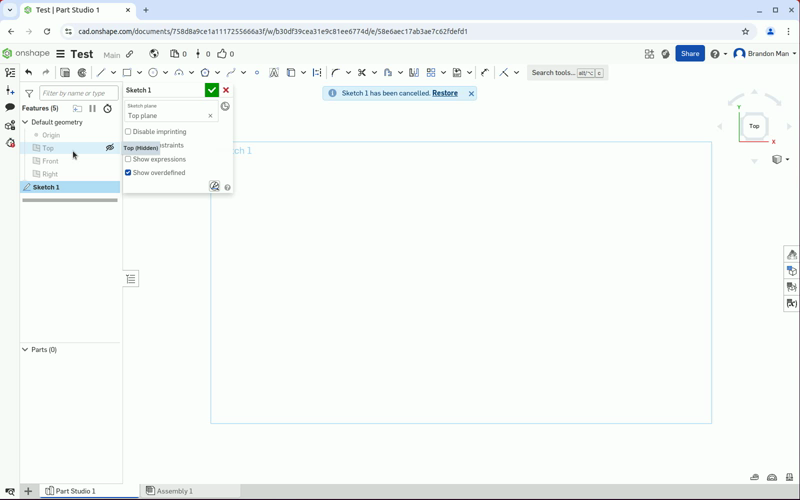
mouse_move(73, 352)
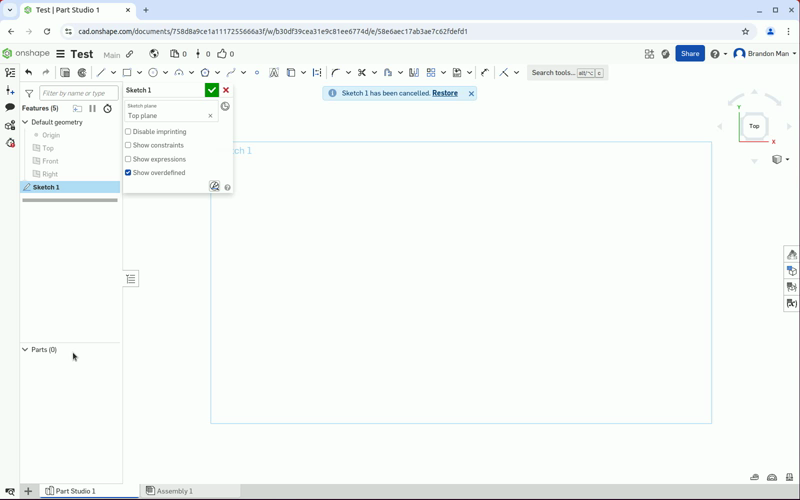
key(y)
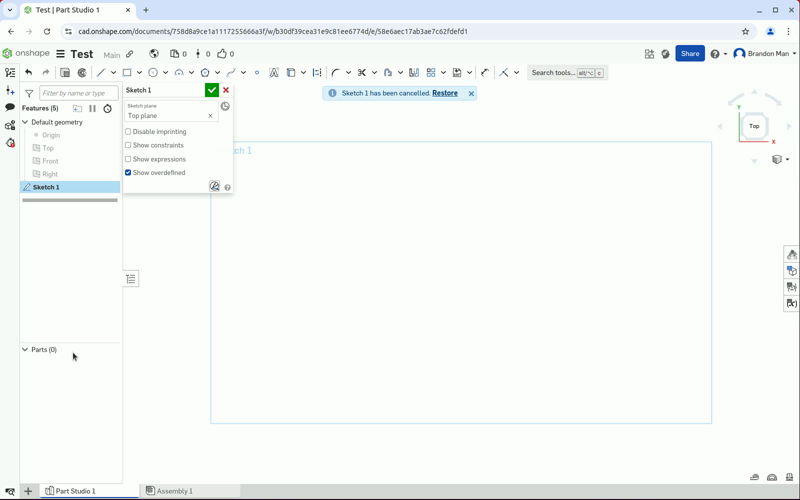
key(l)
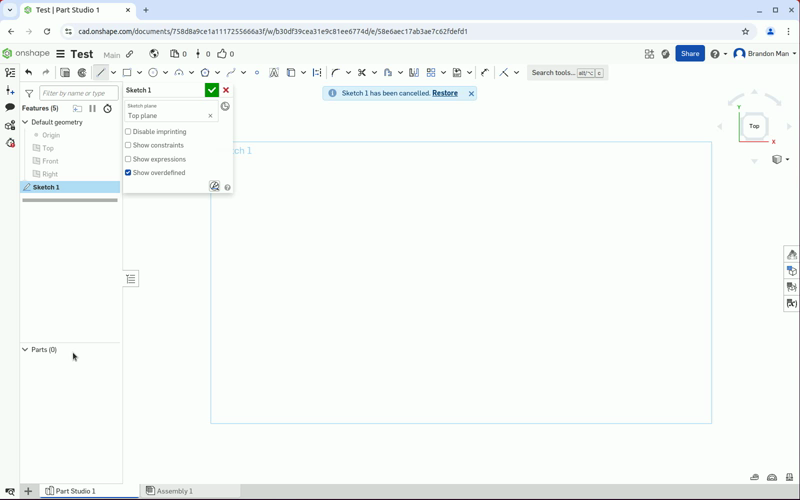
key_down(shift)
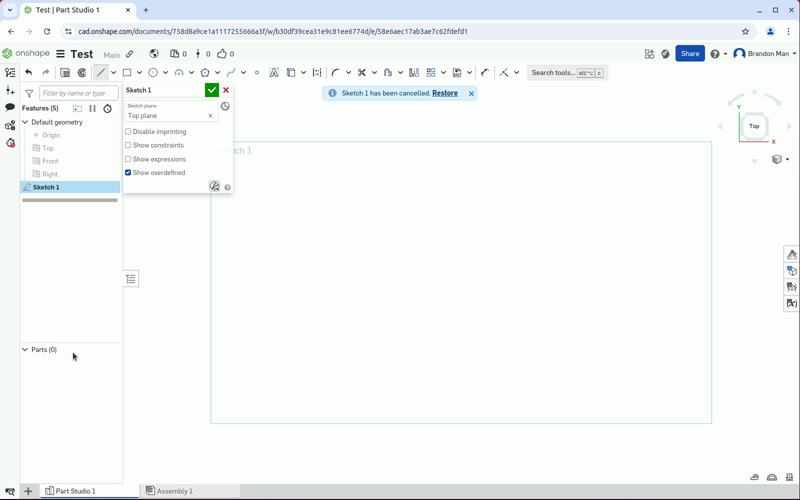
mouse_move(460, 273)
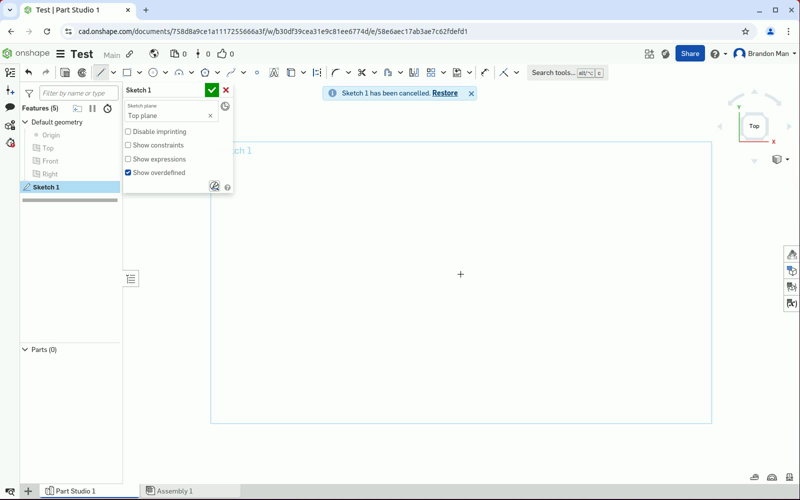
click(460, 273)
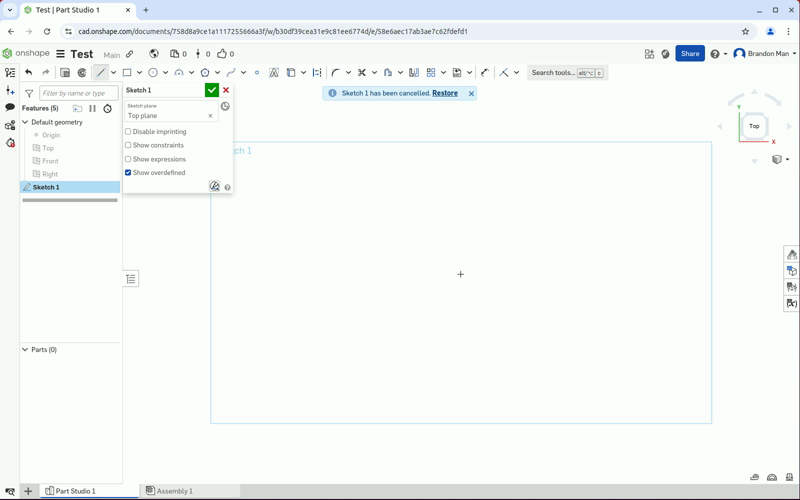
key_up(shift)
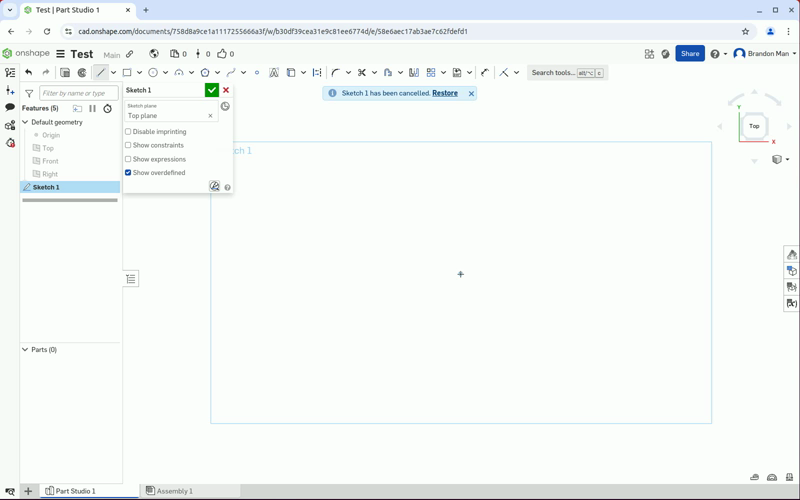
key_down(shift)
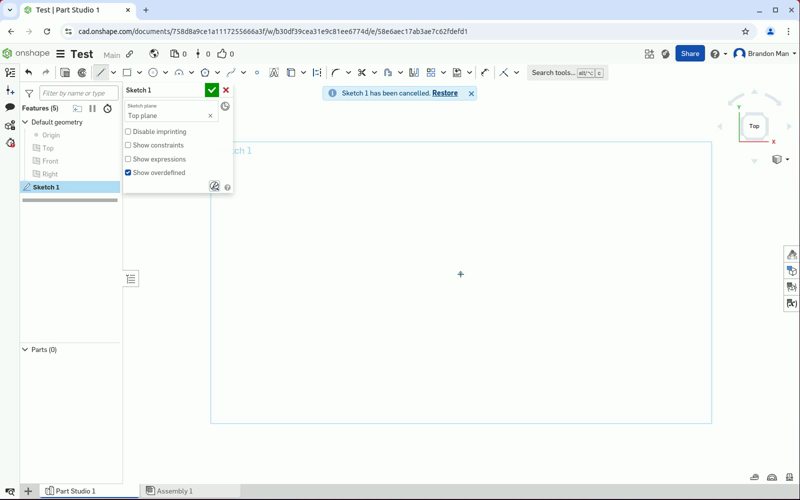
mouse_move(490, 273)
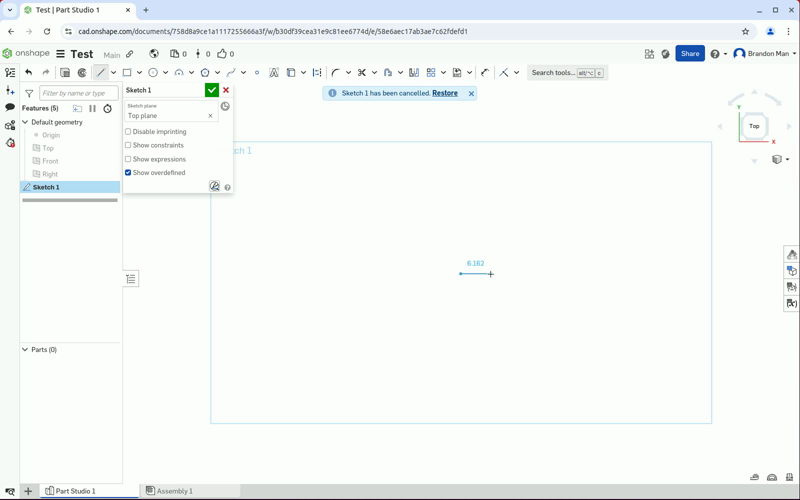
mouse_move(501, 273)
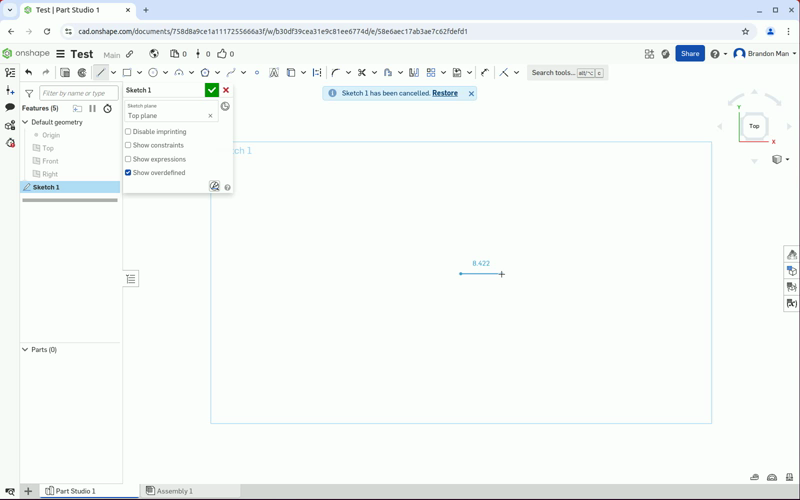
click(501, 273)
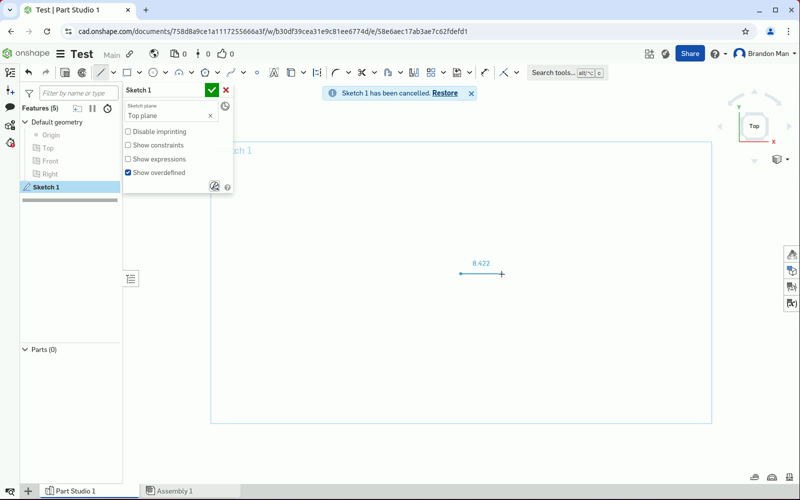
key_up(shift)
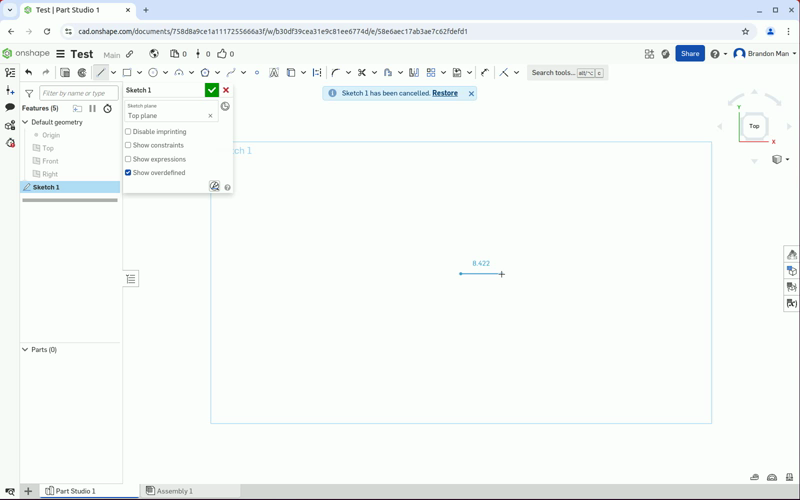
key_down(shift)
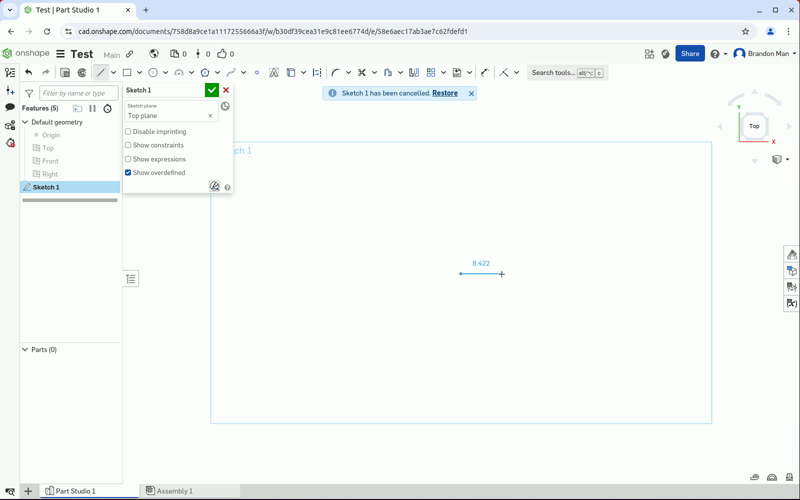
mouse_move(501, 194)
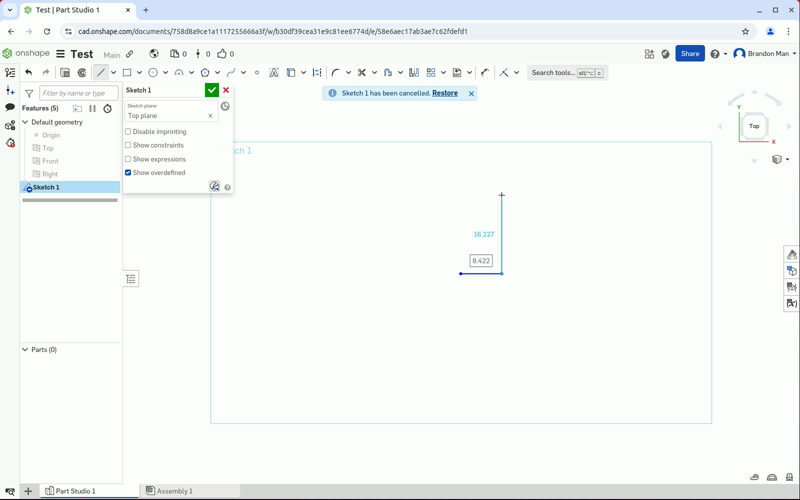
click(501, 194)
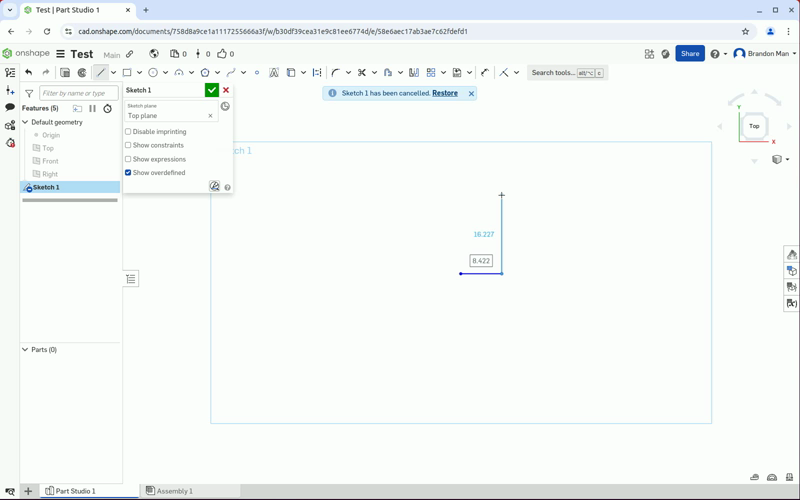
key_up(shift)
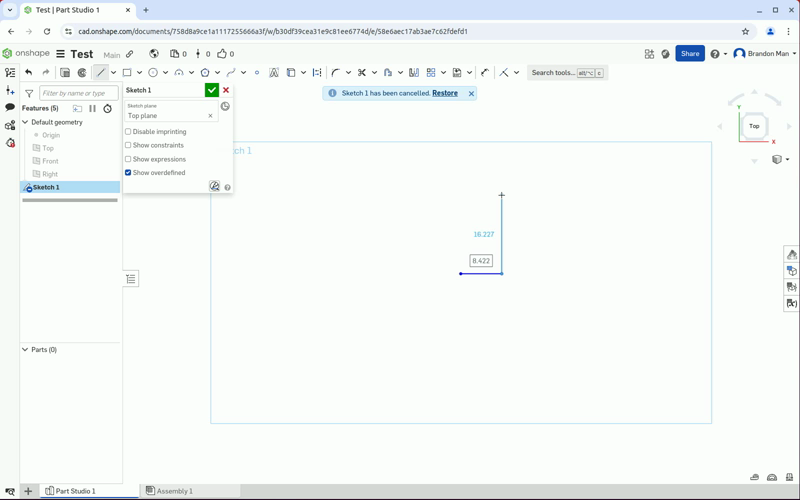
key_down(shift)
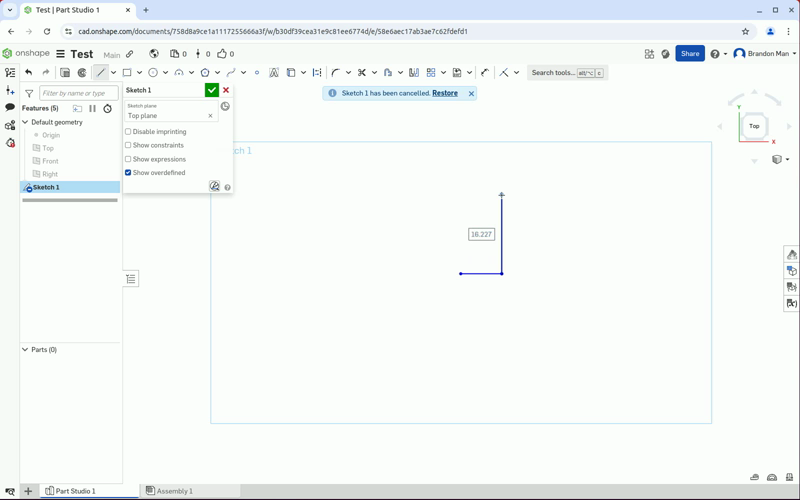
mouse_move(531, 194)
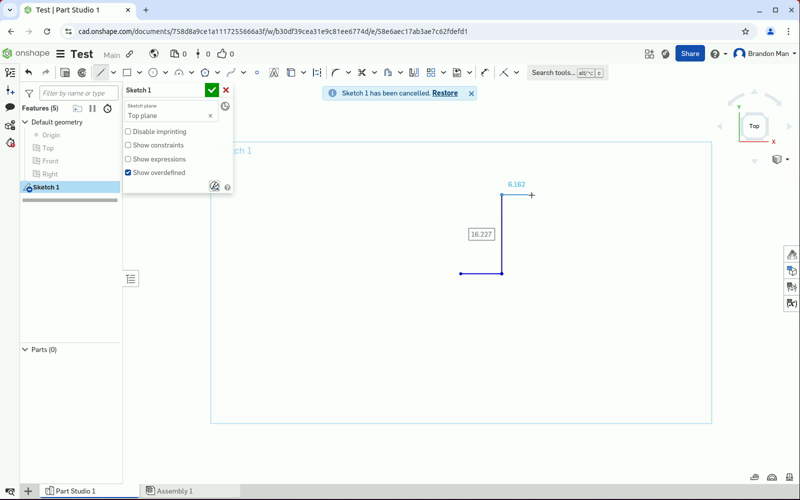
mouse_move(460, 194)
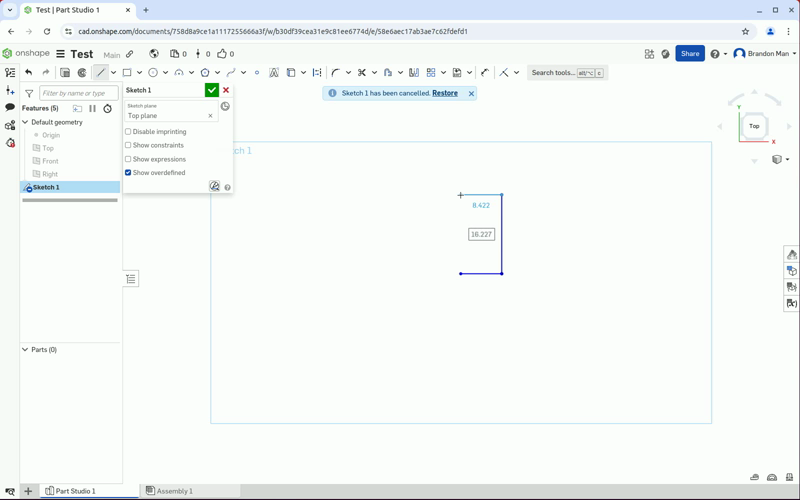
click(460, 194)
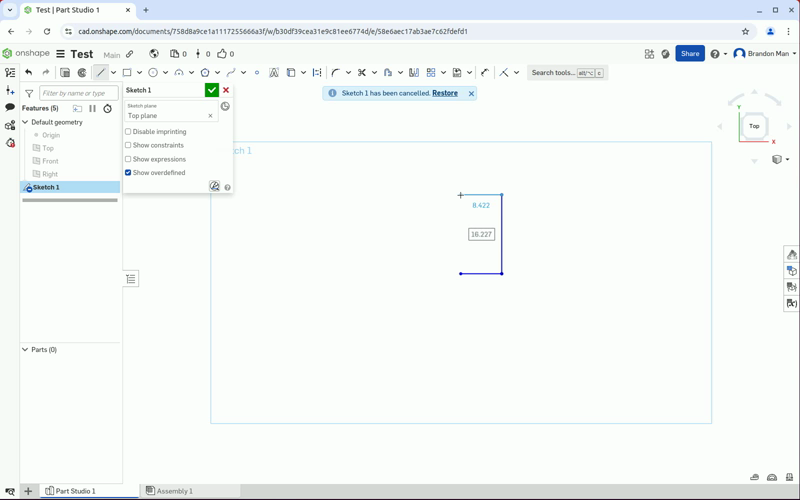
key_up(shift)
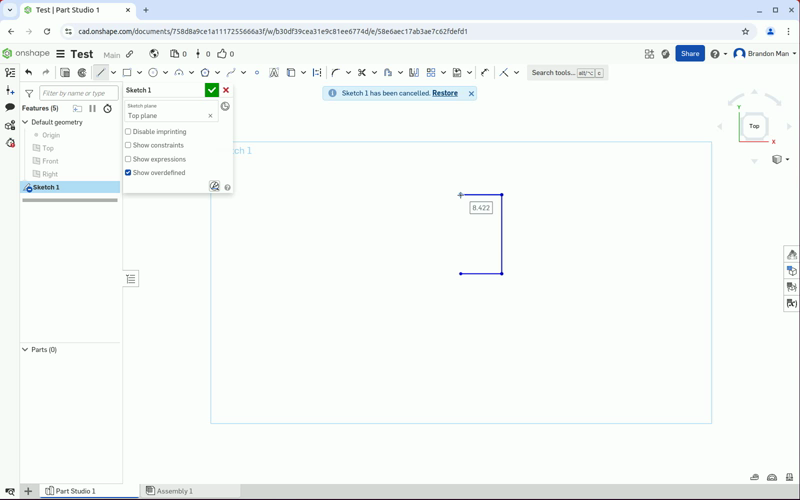
key_down(shift)
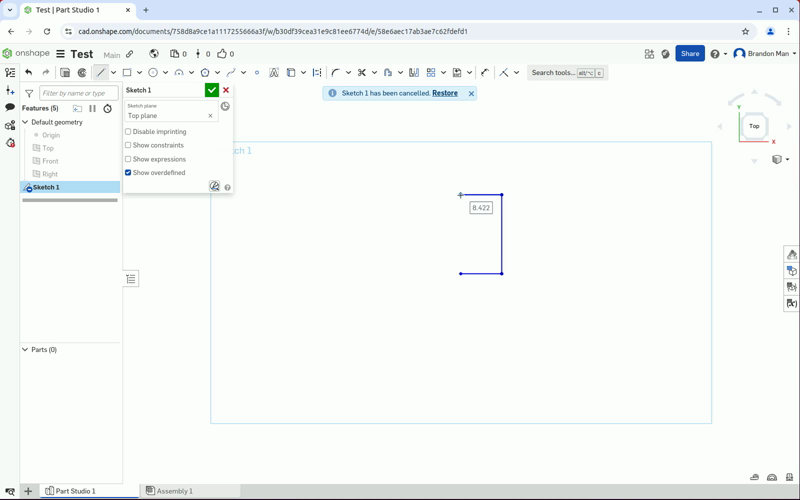
mouse_move(460, 273)
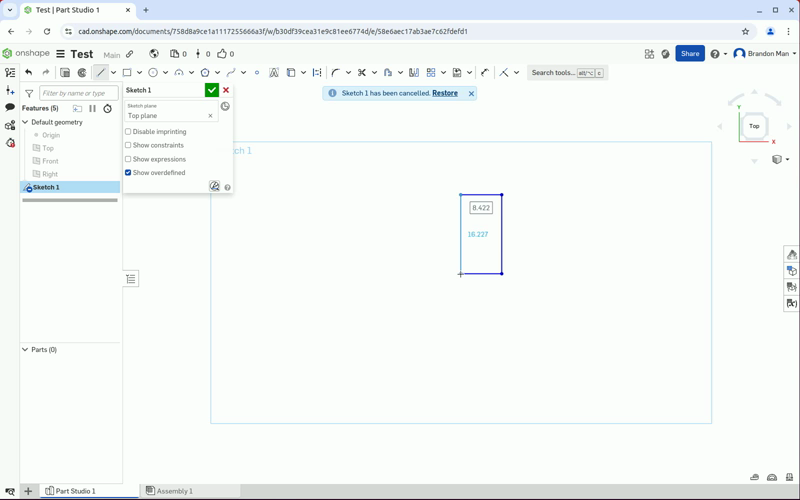
key_up(shift)
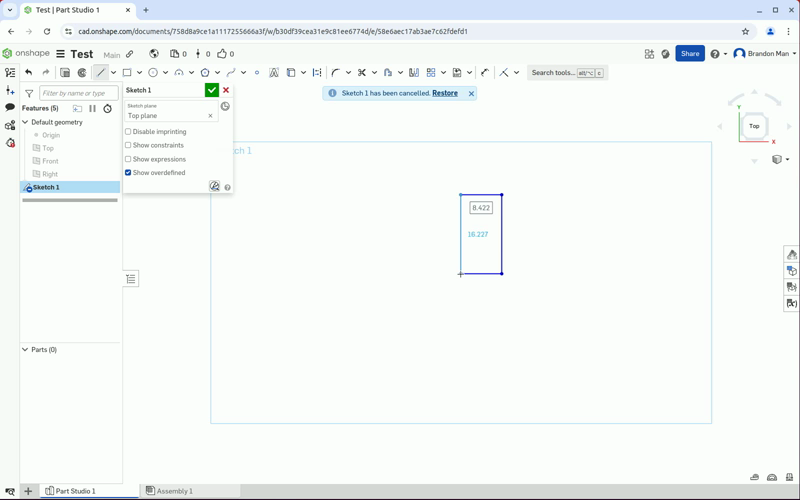
click(460, 273)
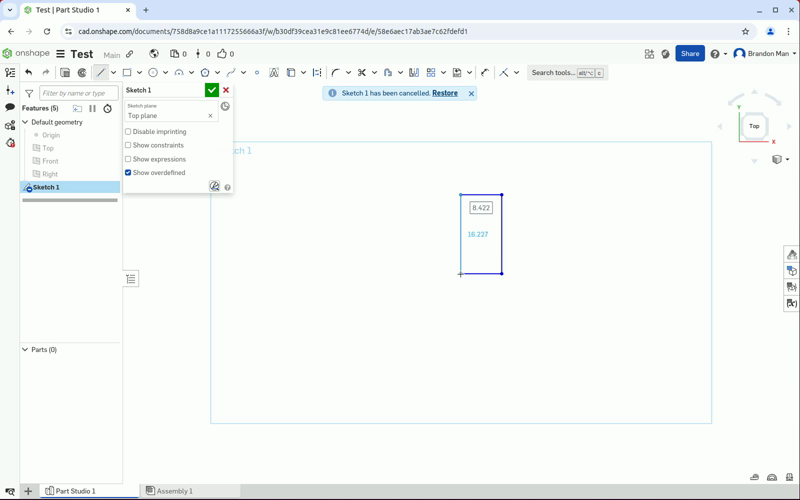
key(esc)
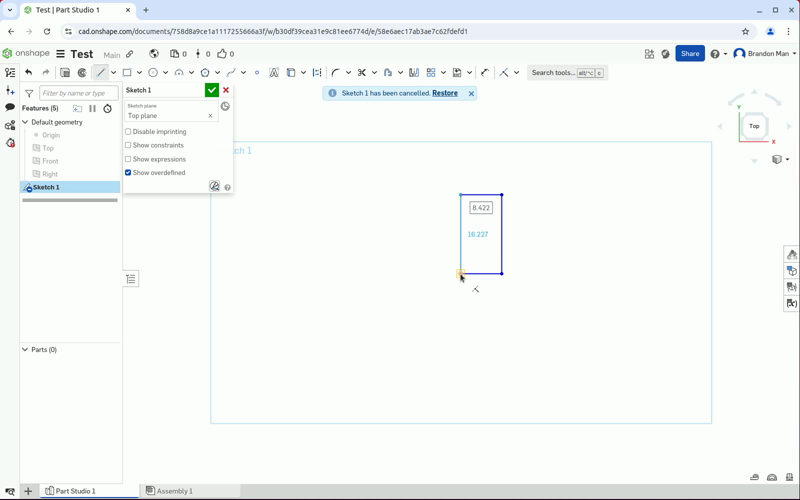
mouse_move(477, 228)
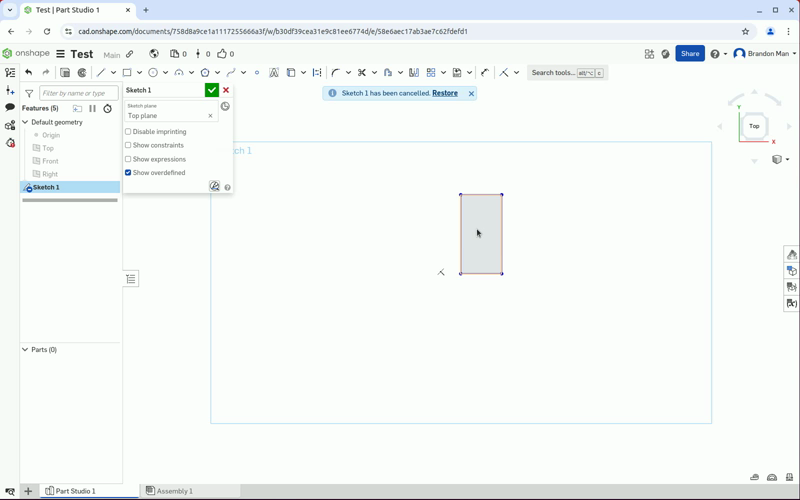
click(477, 228)
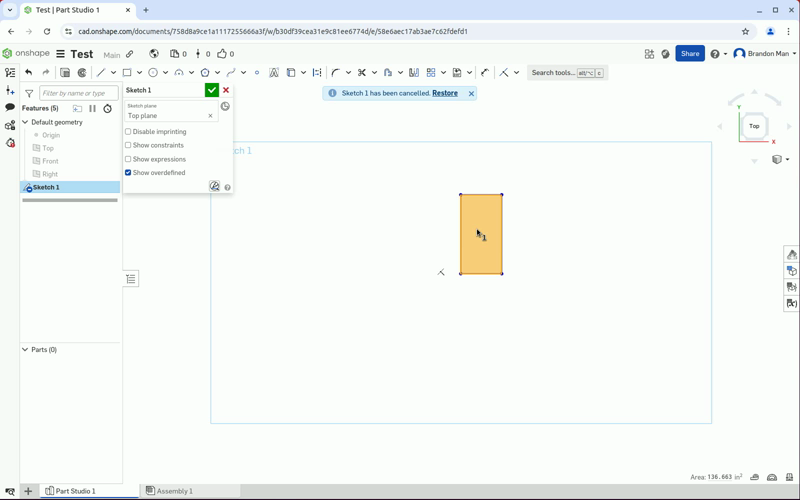
mouse_move(73, 352)
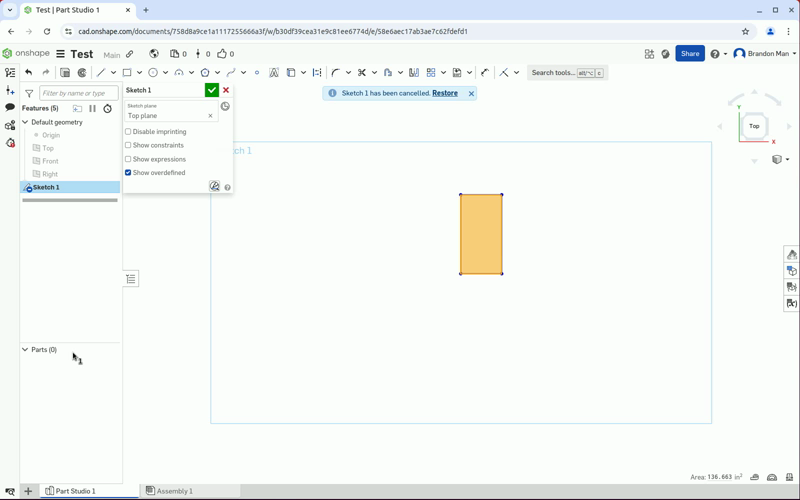
key(shift+y)
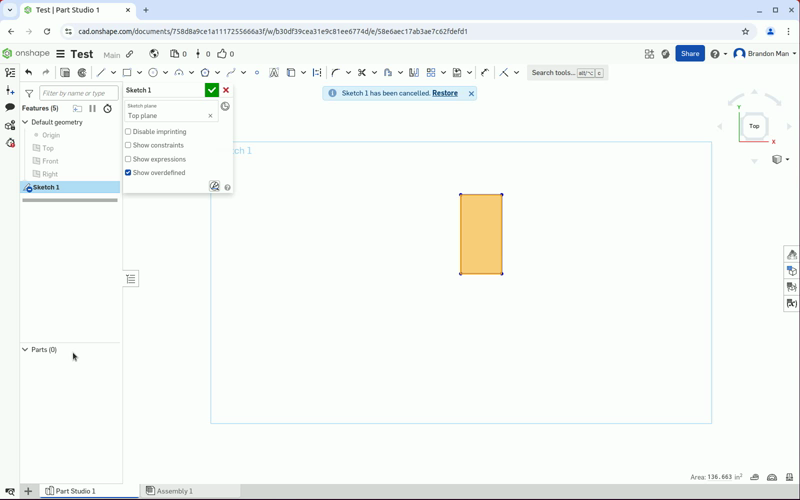
key(shift+e)
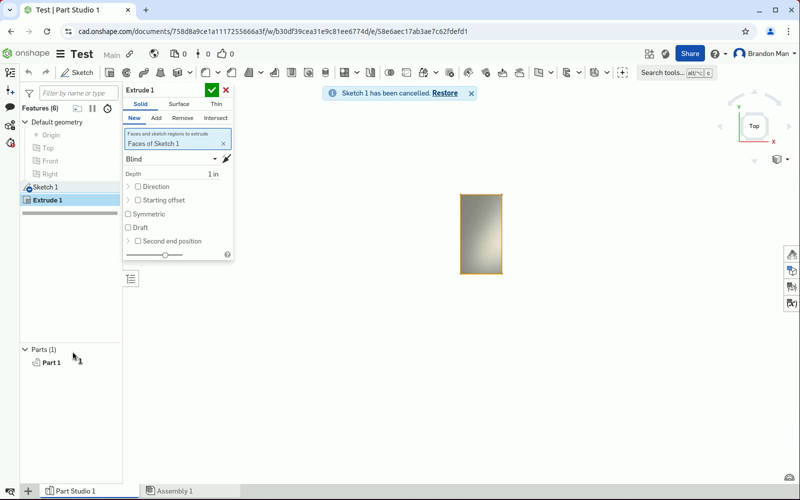
mouse_move(143, 106)
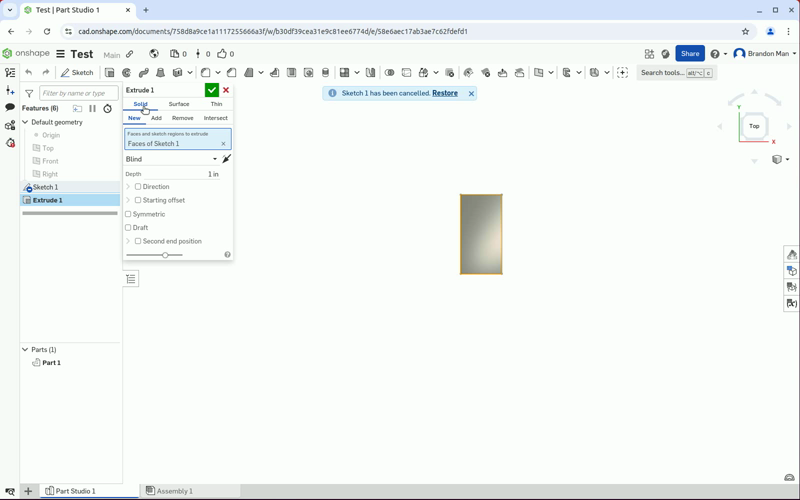
click(143, 106)
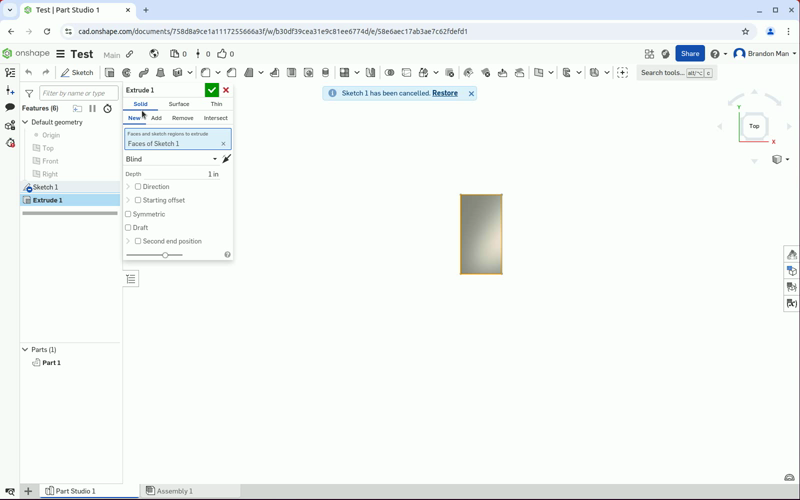
mouse_move(137, 120)
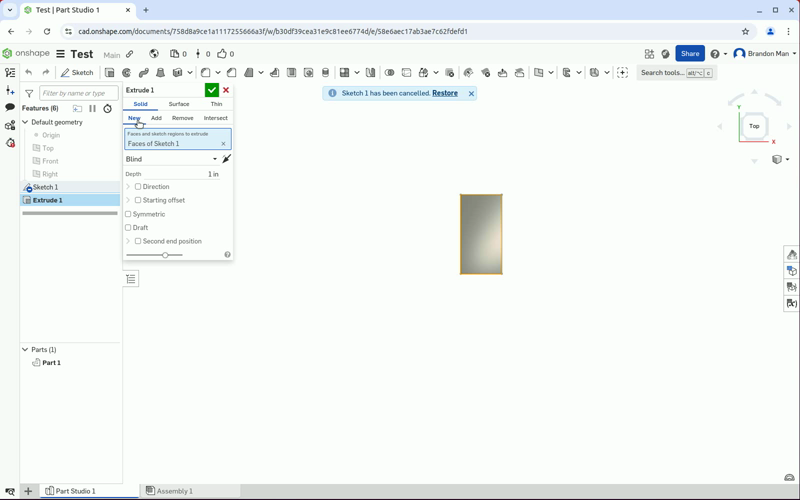
click(137, 120)
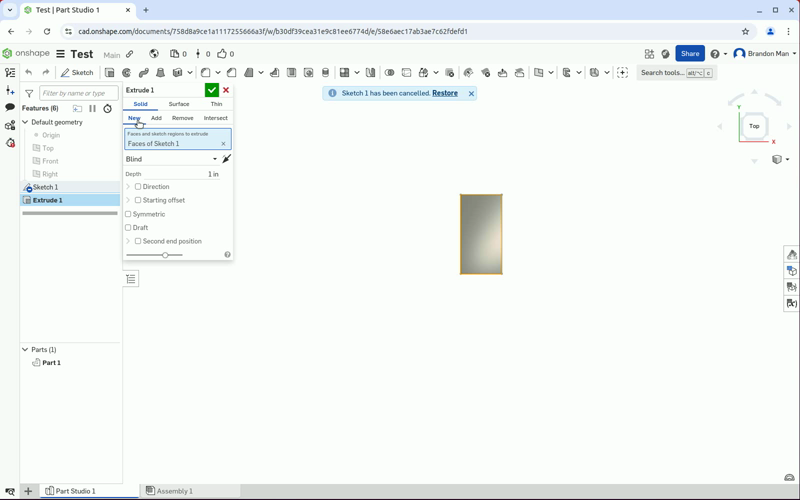
key(tab, 4)
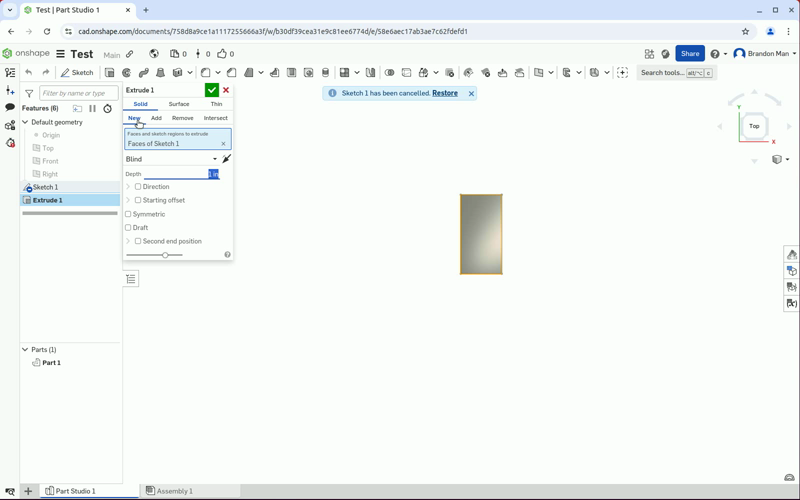
text(12.276)
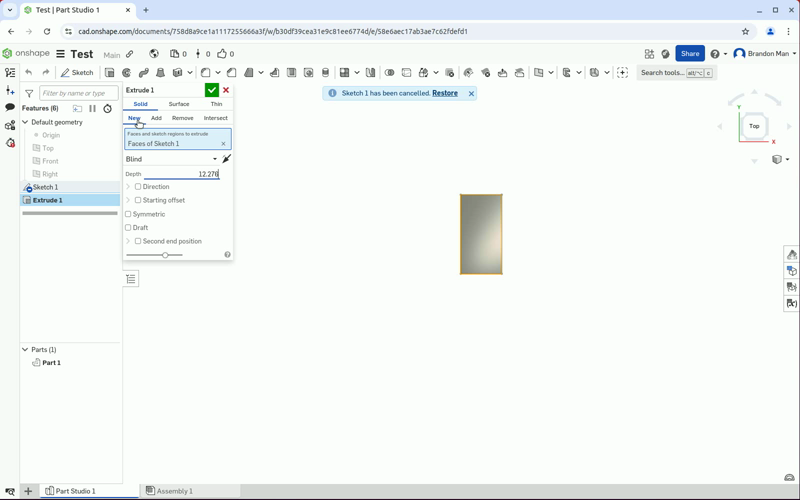
key(enter)
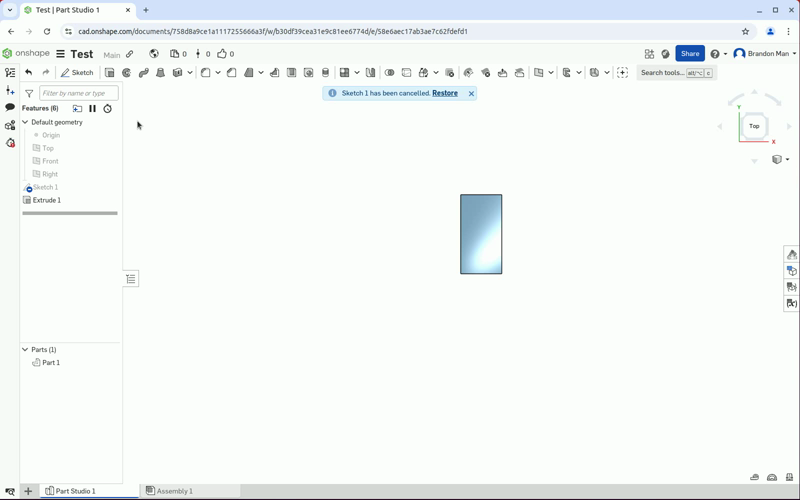
key(shift+h)
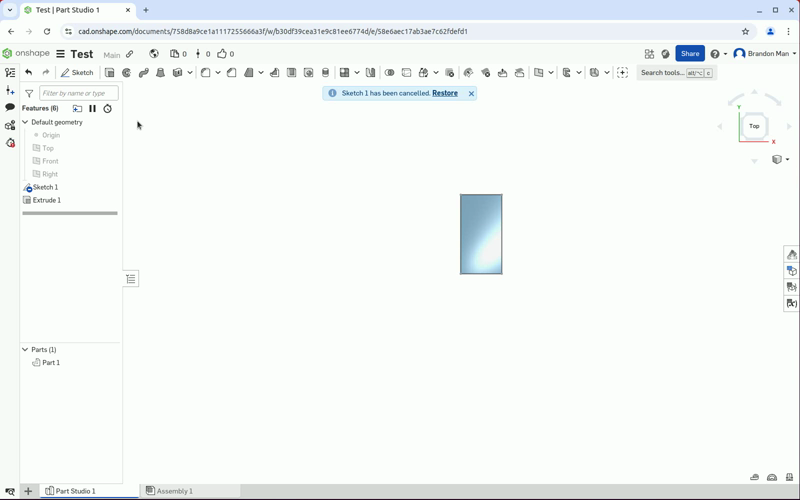
key(shift+h)
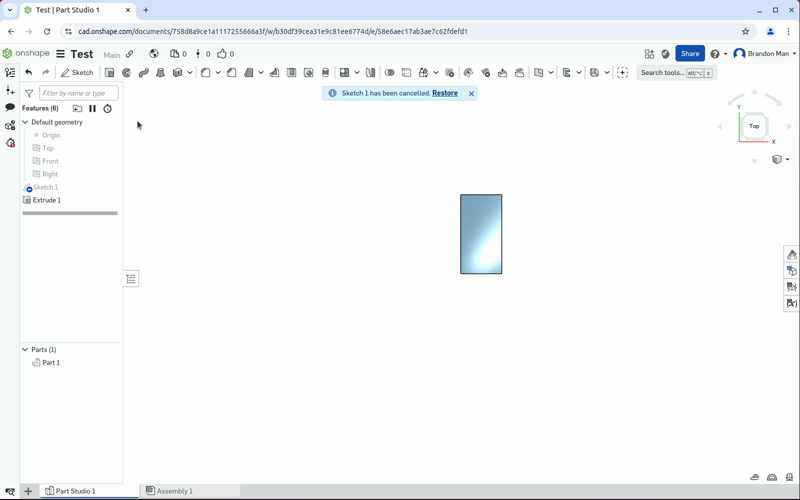
mouse_move(73, 189)
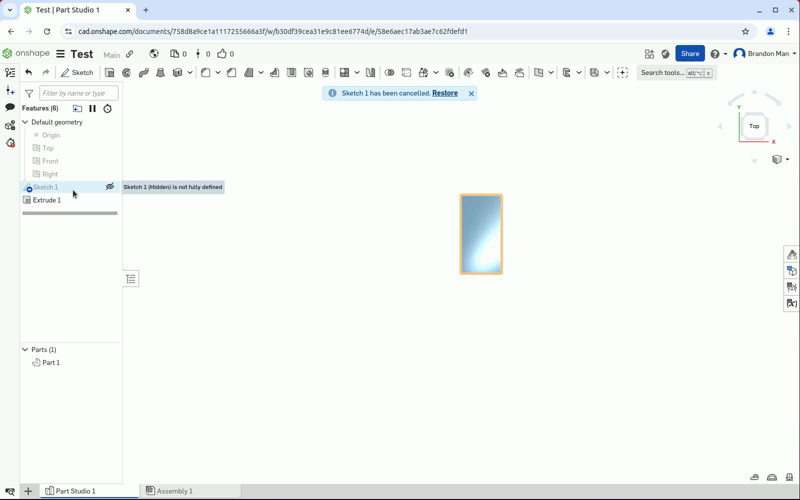
click(73, 189)
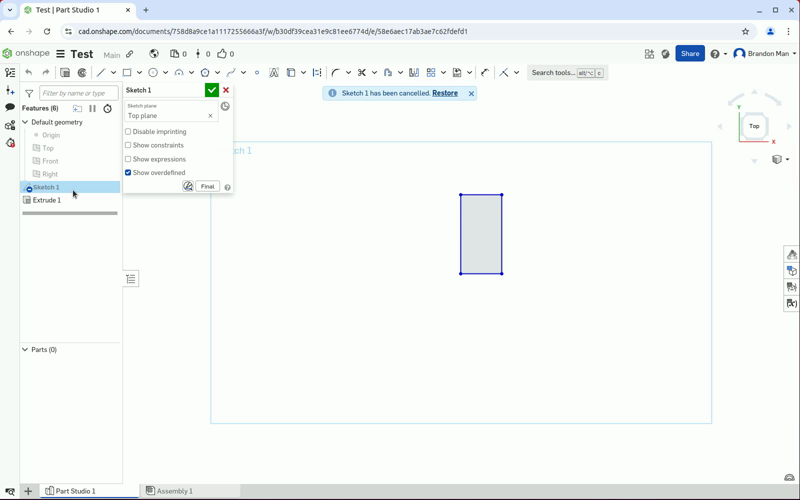
mouse_move(229, 92)
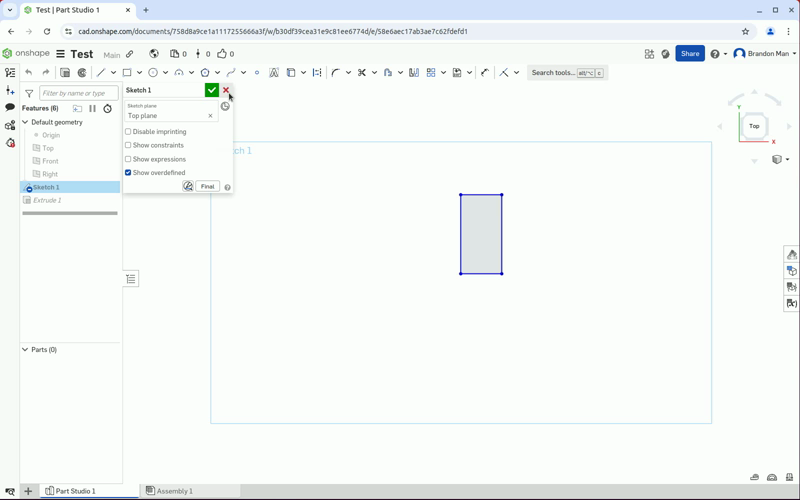
click(229, 92)
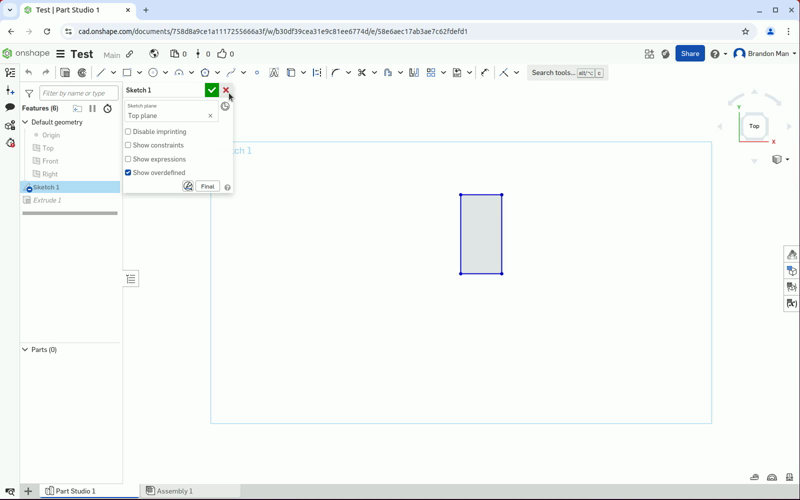
key(shift+s)
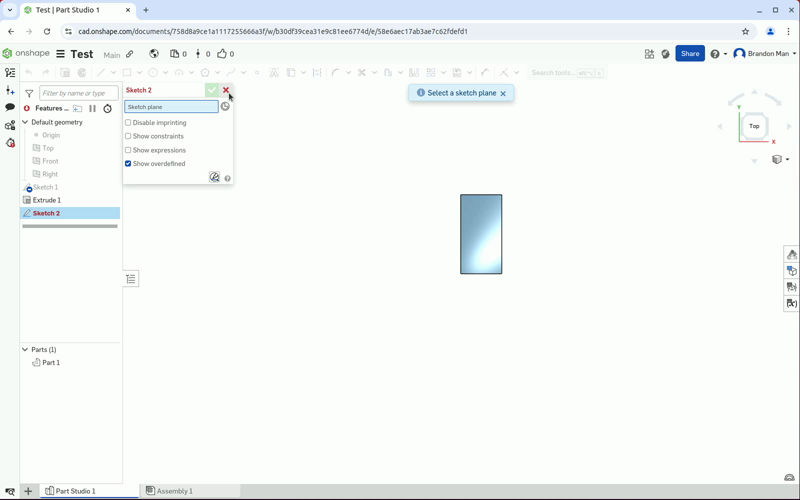
mouse_move(73, 150)
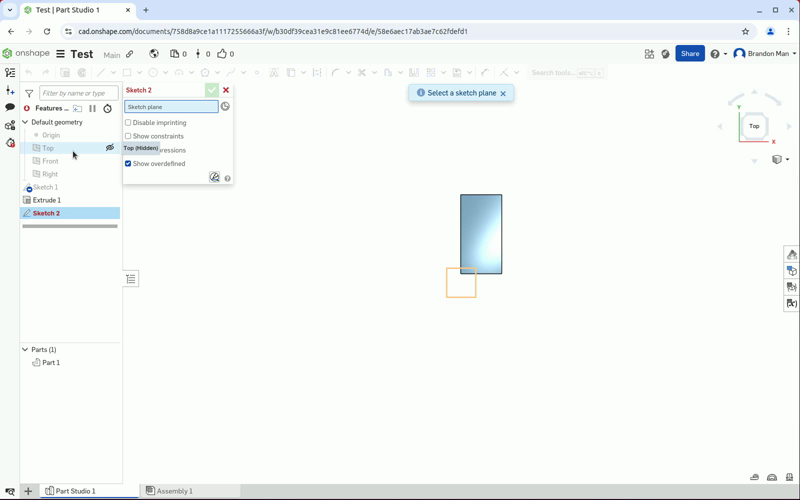
click(73, 150)
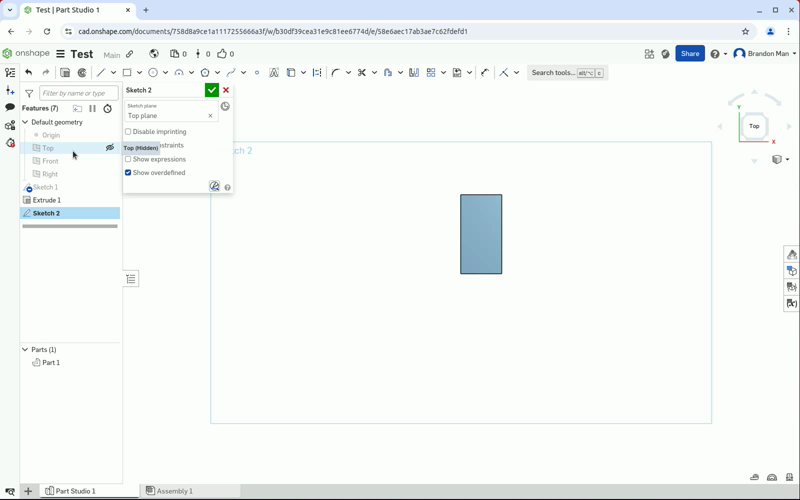
mouse_move(73, 352)
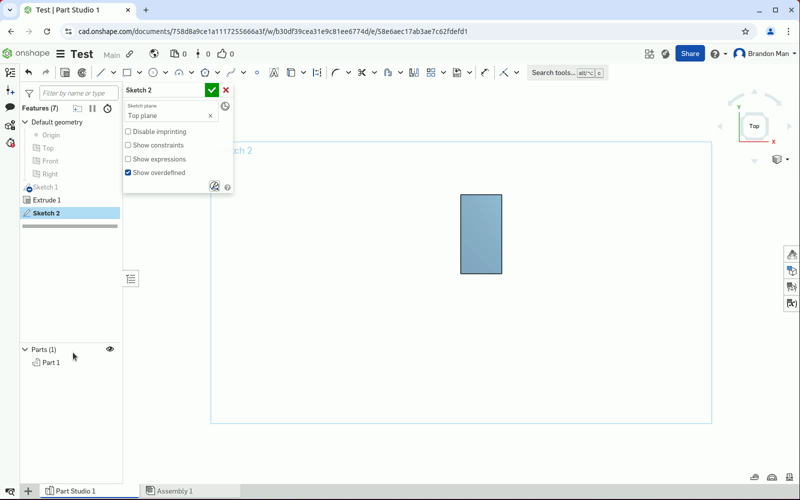
key(y)
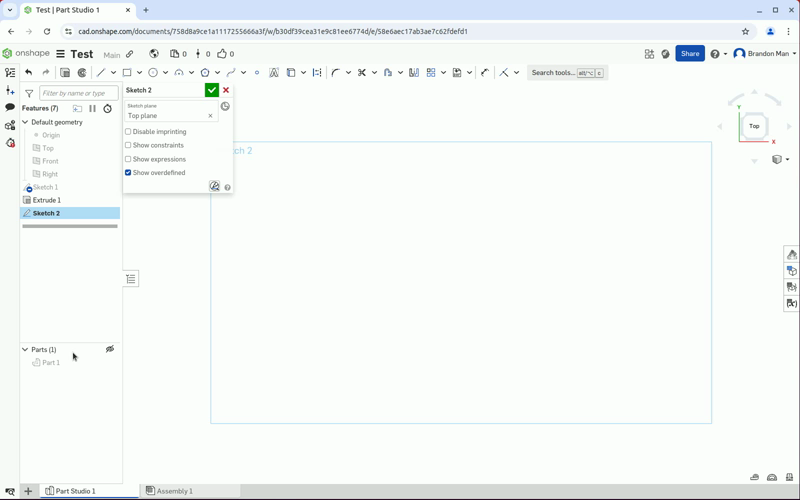
key(l)
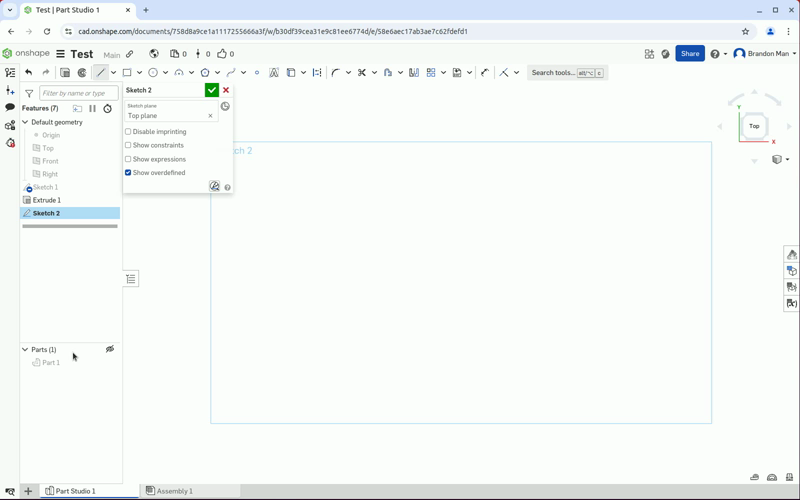
key_down(shift)
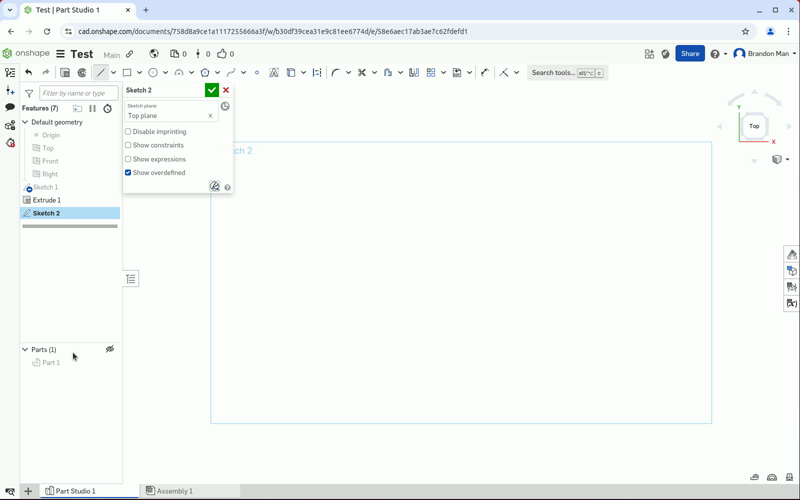
mouse_move(460, 273)
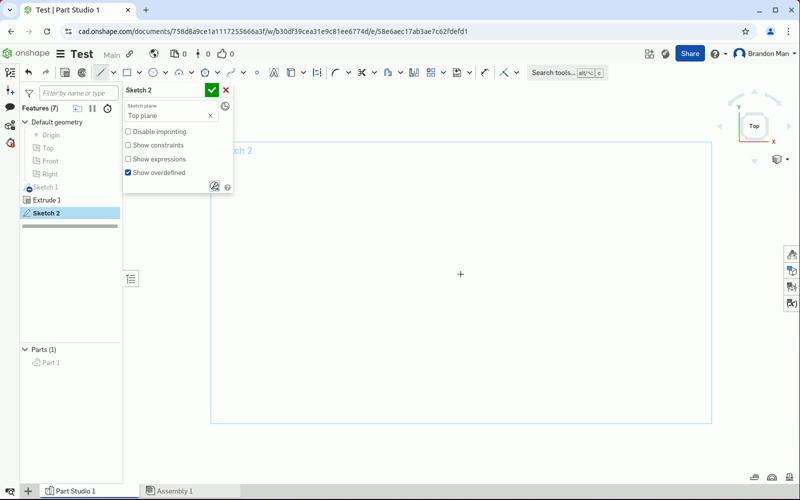
click(460, 273)
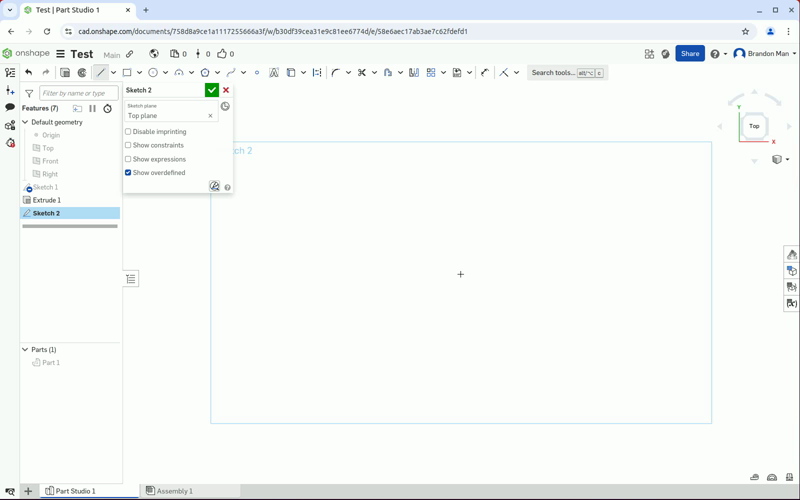
key_up(shift)
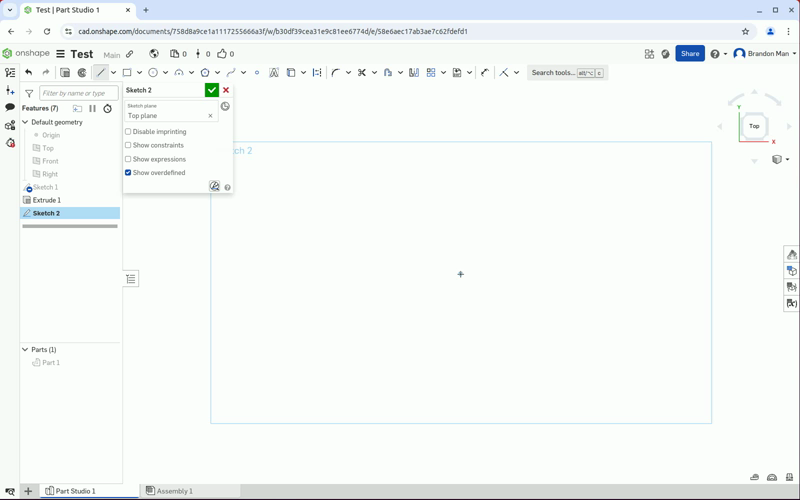
key_down(shift)
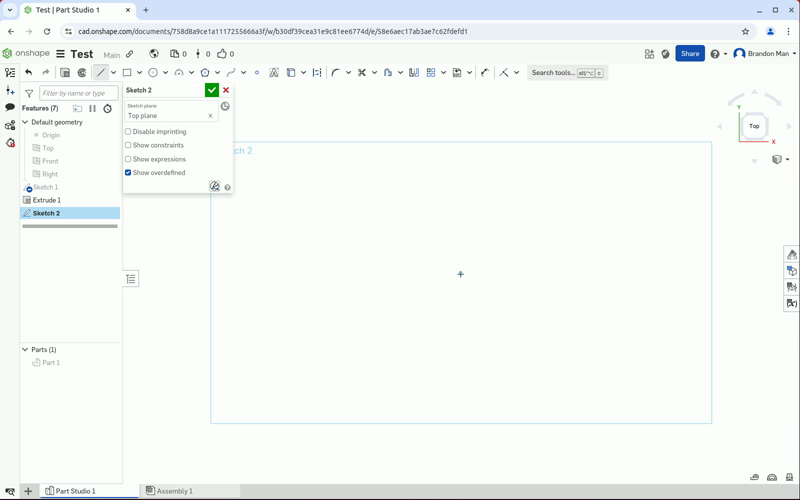
mouse_move(490, 273)
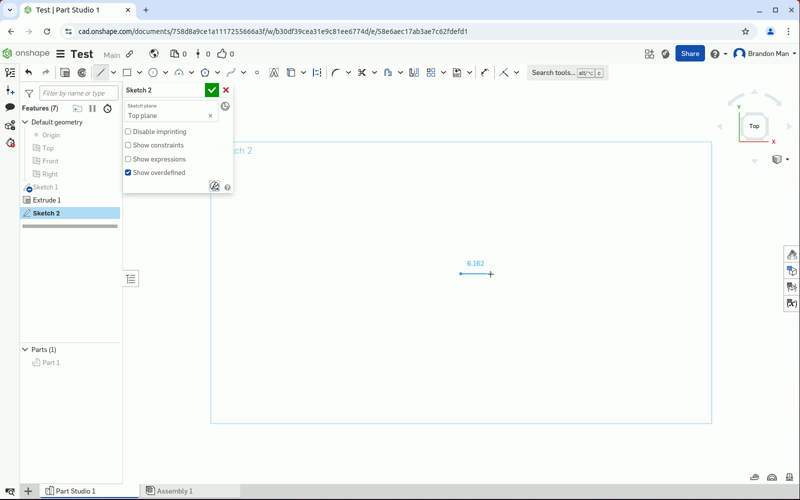
mouse_move(501, 273)
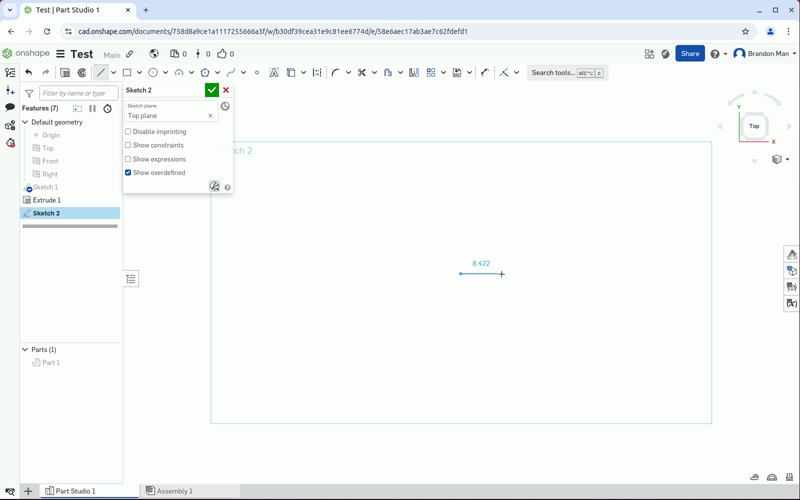
click(501, 273)
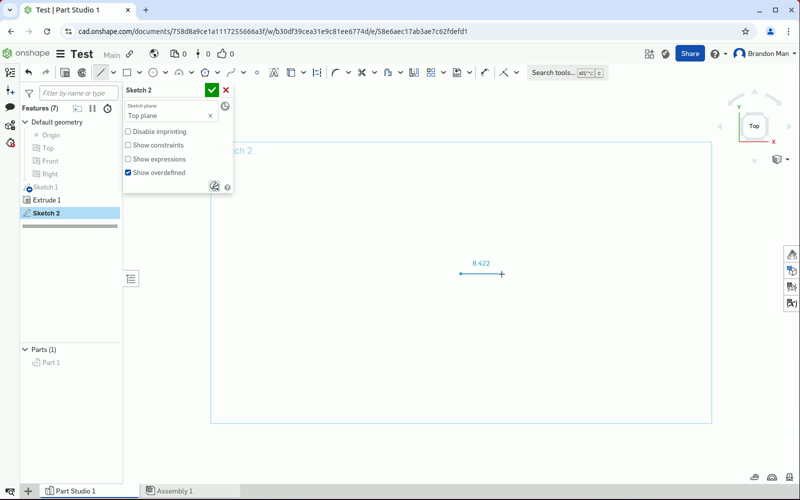
key_up(shift)
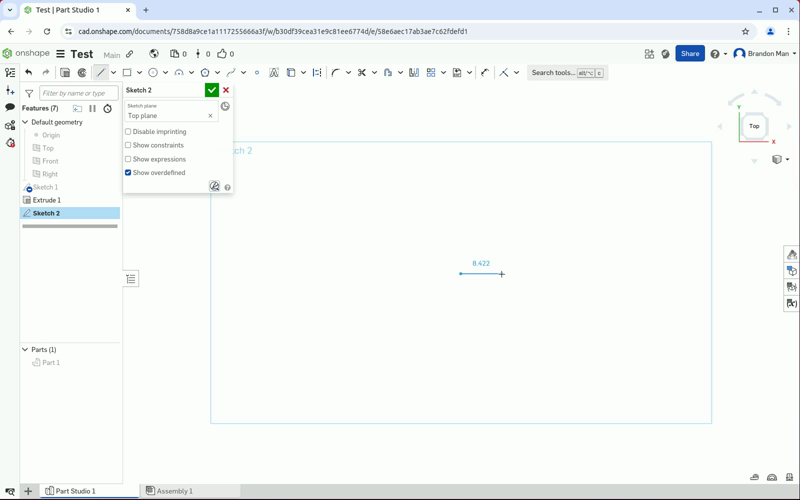
key_down(shift)
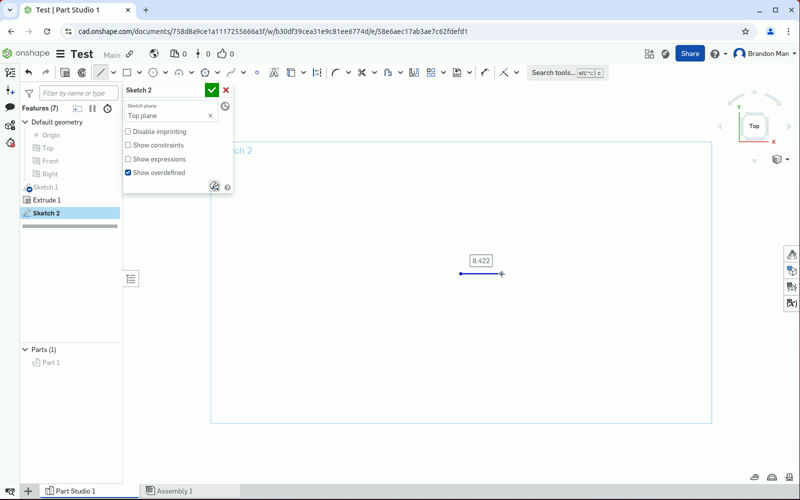
mouse_move(501, 194)
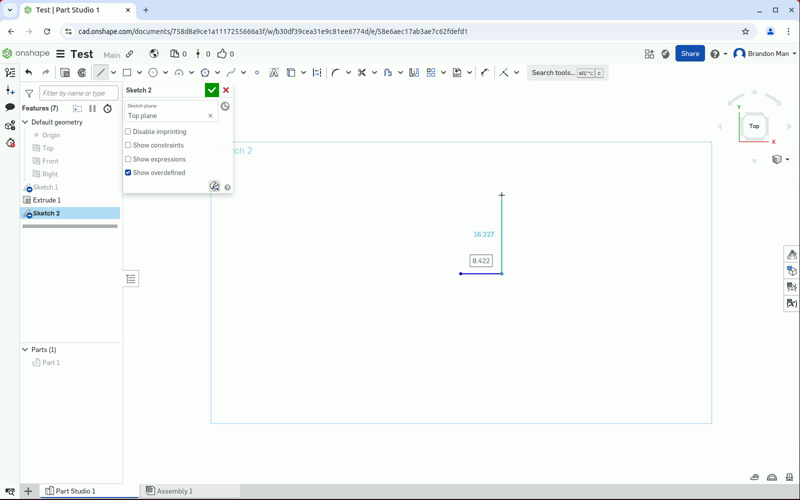
click(501, 194)
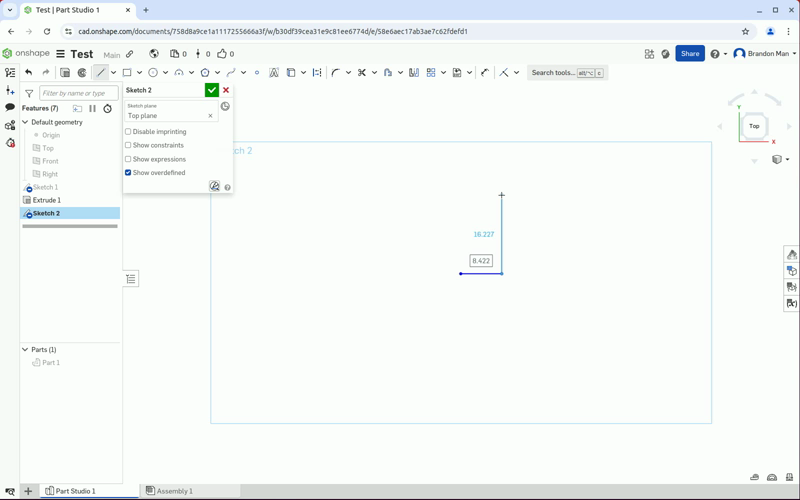
key_up(shift)
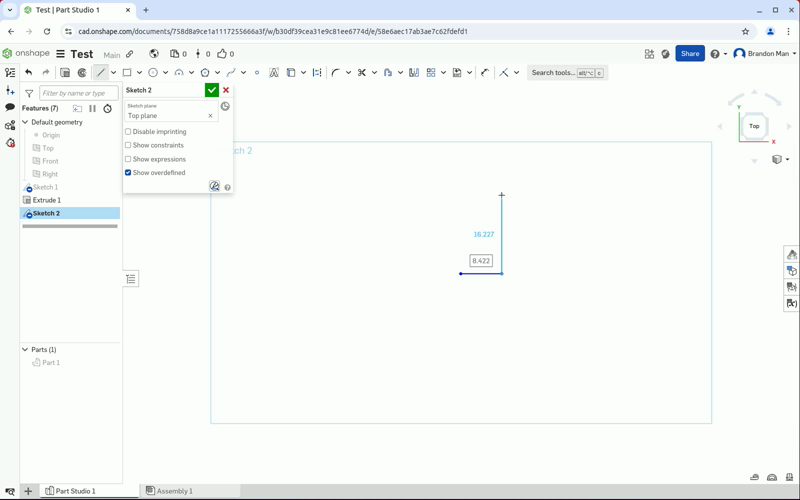
key_down(shift)
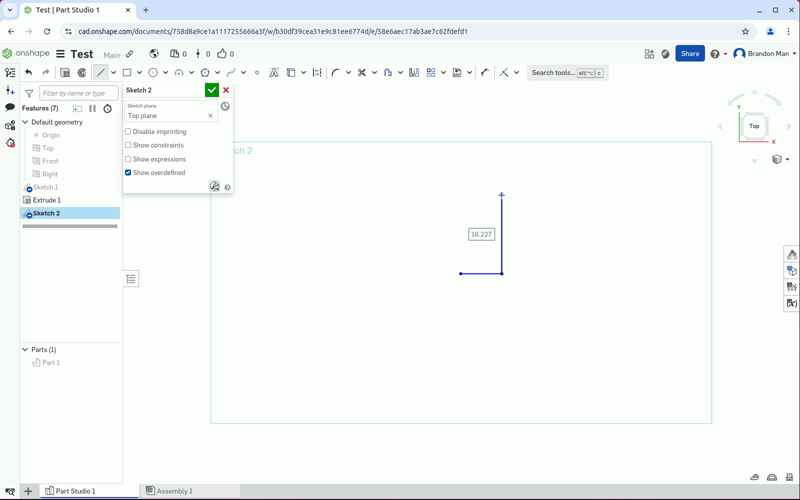
mouse_move(531, 194)
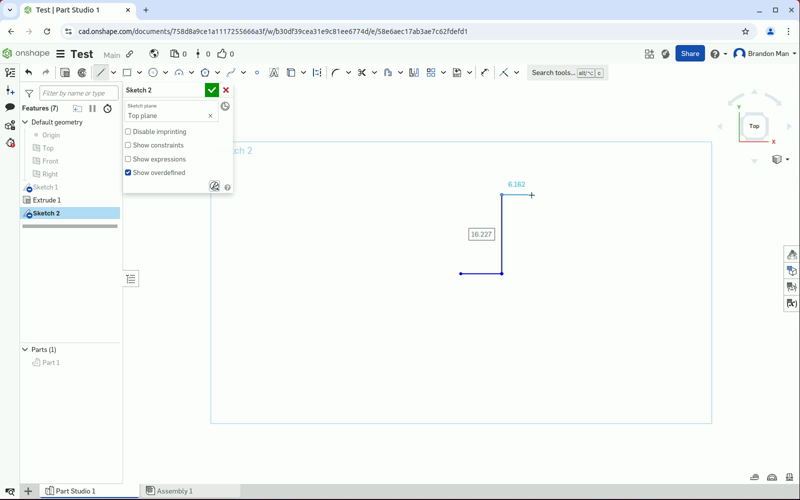
mouse_move(460, 194)
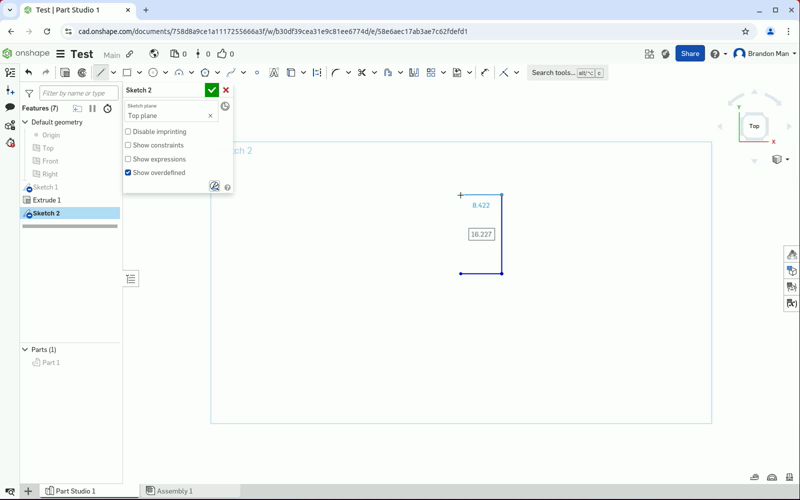
click(460, 194)
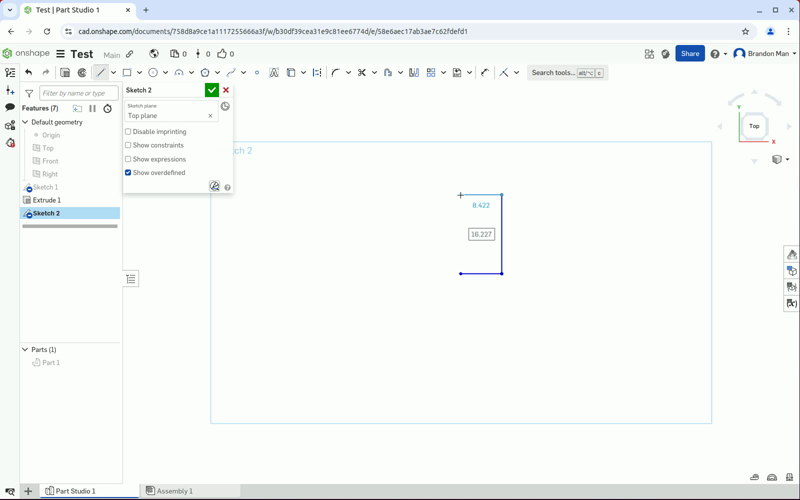
key_up(shift)
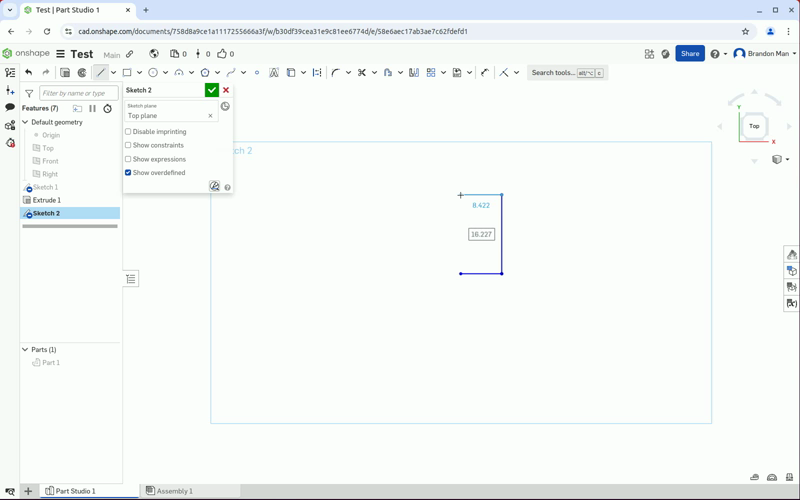
key_down(shift)
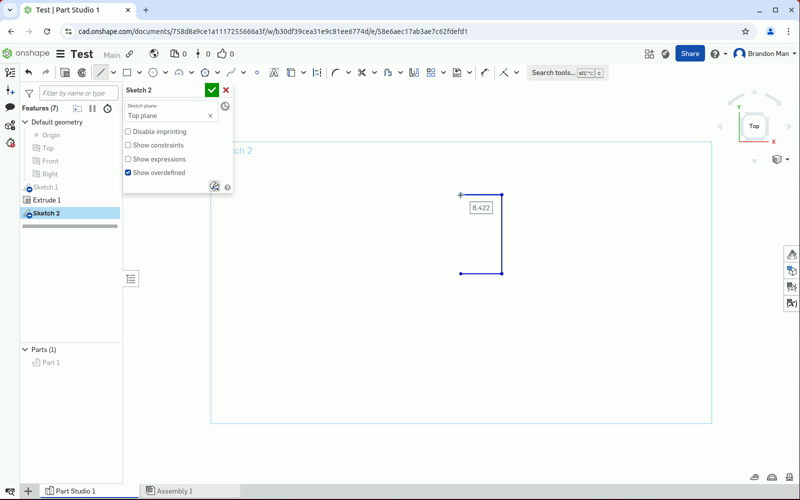
mouse_move(460, 273)
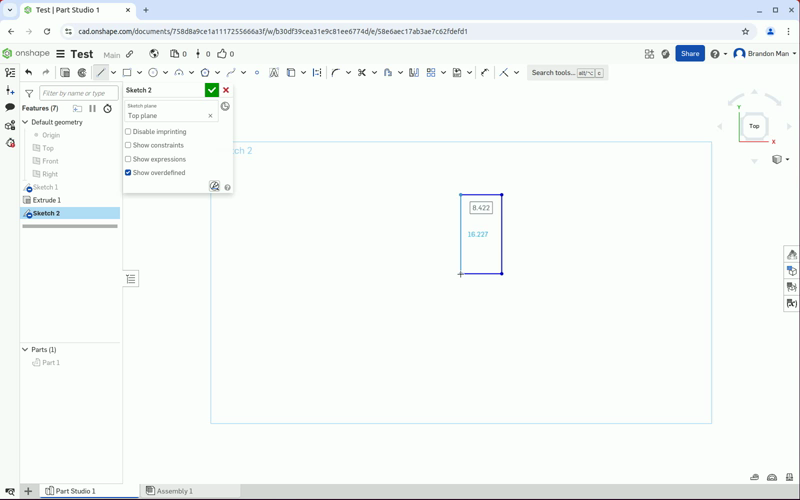
key_up(shift)
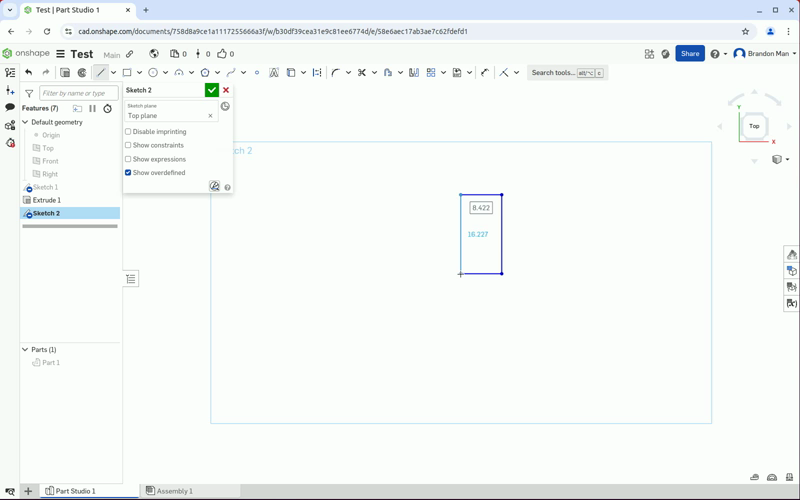
click(460, 273)
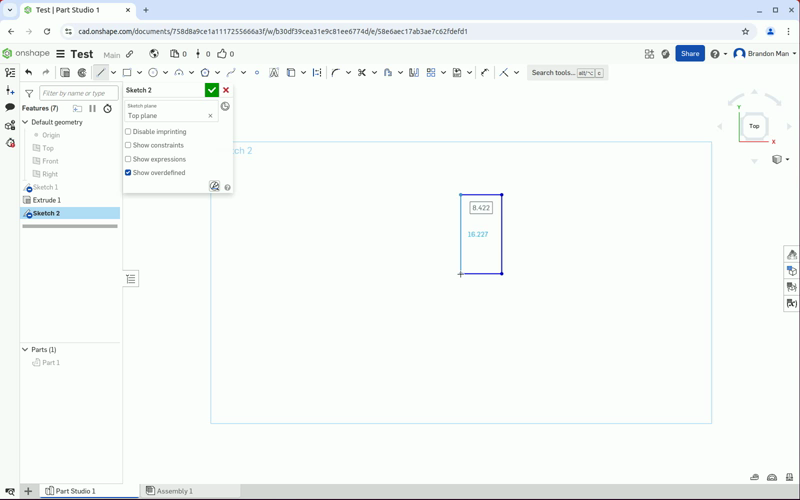
key(esc)
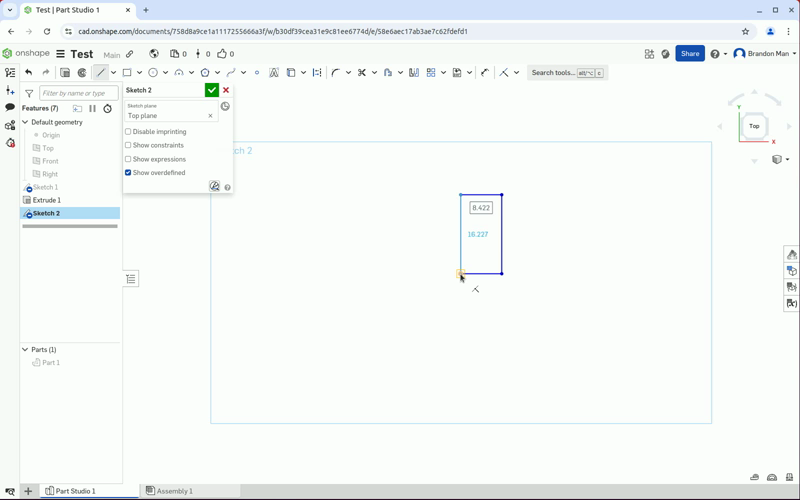
mouse_move(497, 265)
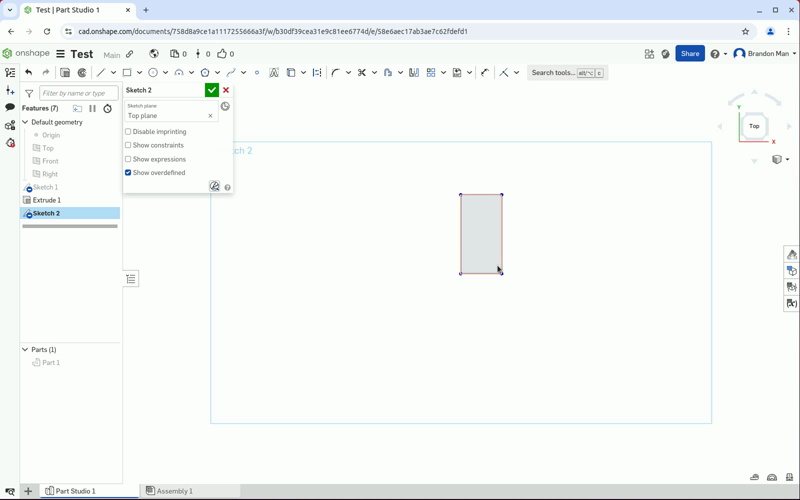
click(497, 265)
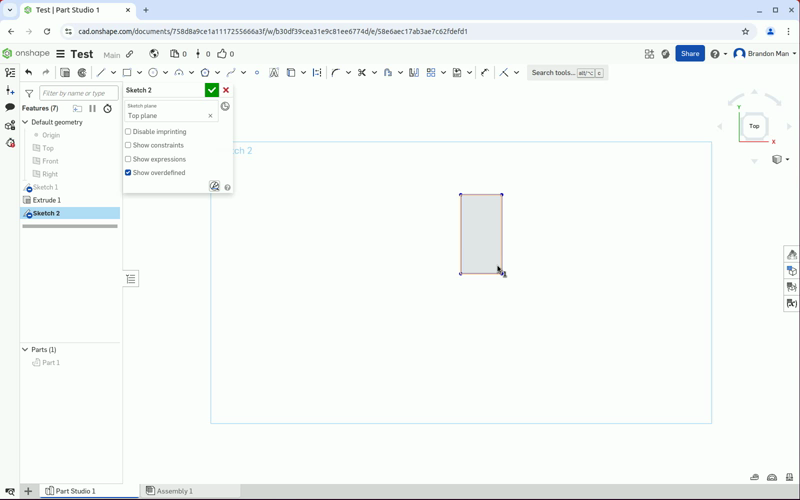
mouse_move(73, 352)
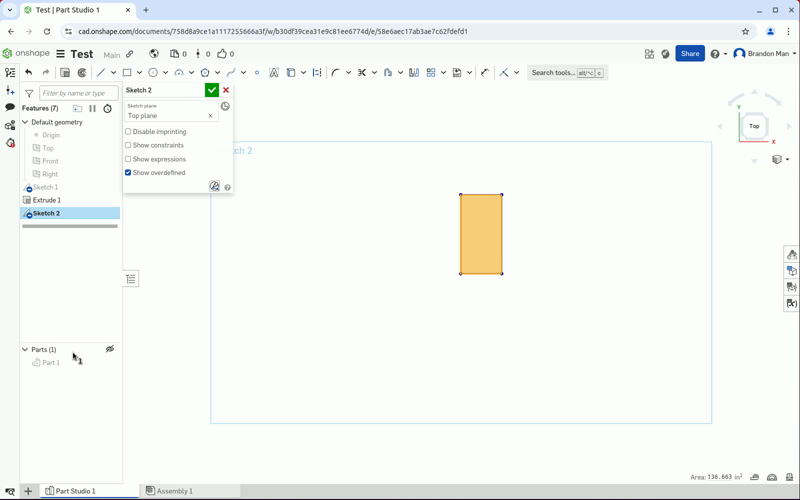
key(shift+y)
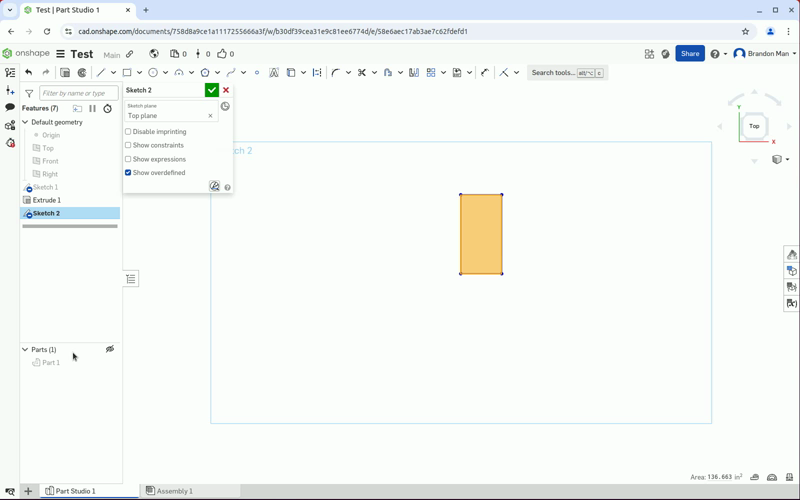
key(shift+e)
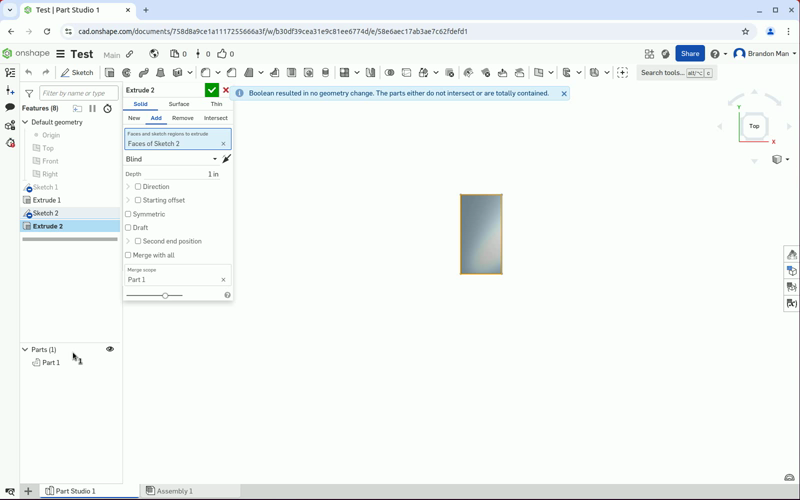
mouse_move(143, 106)
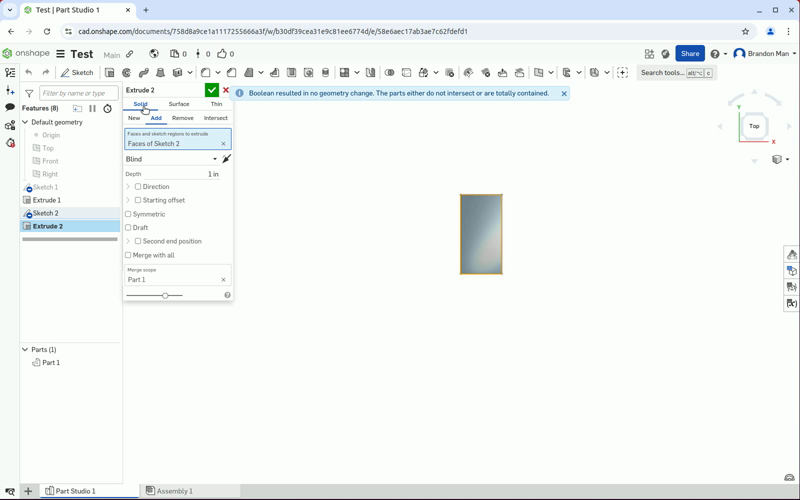
click(143, 106)
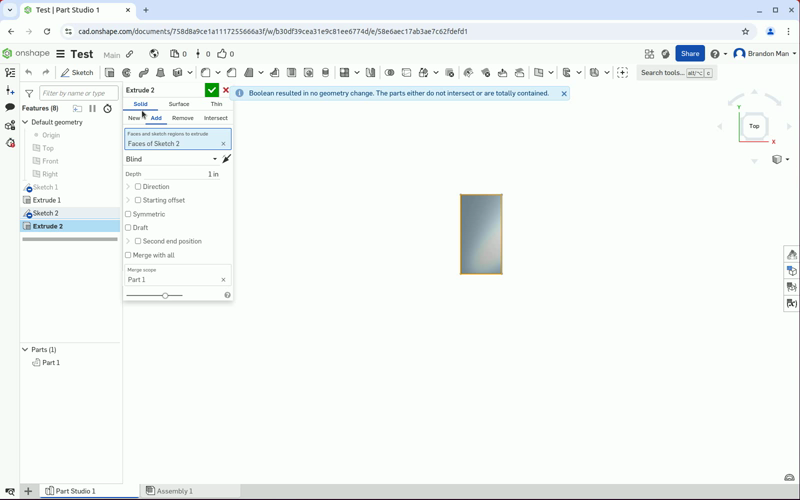
mouse_move(137, 120)
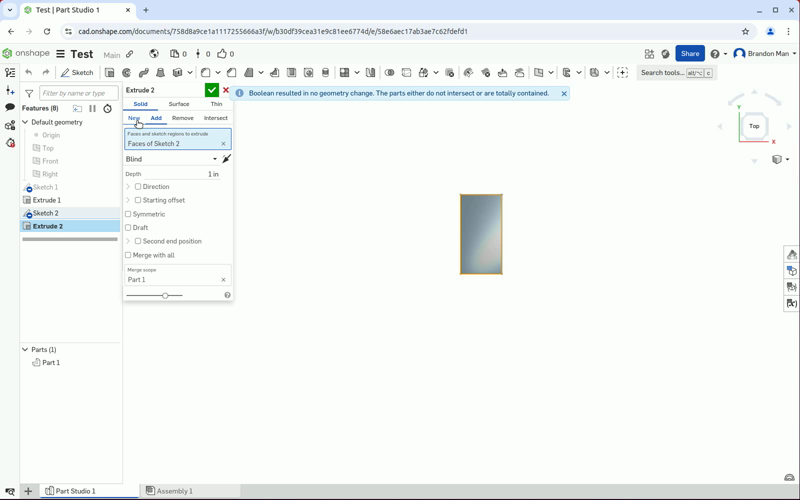
click(137, 120)
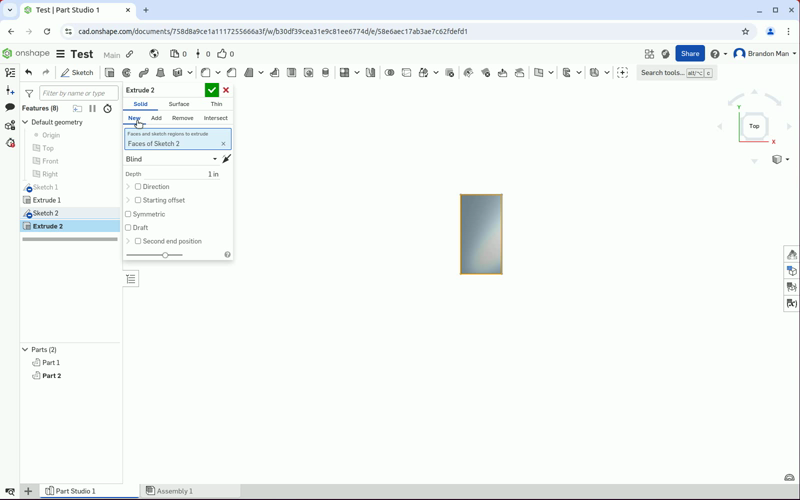
key(tab, 4)
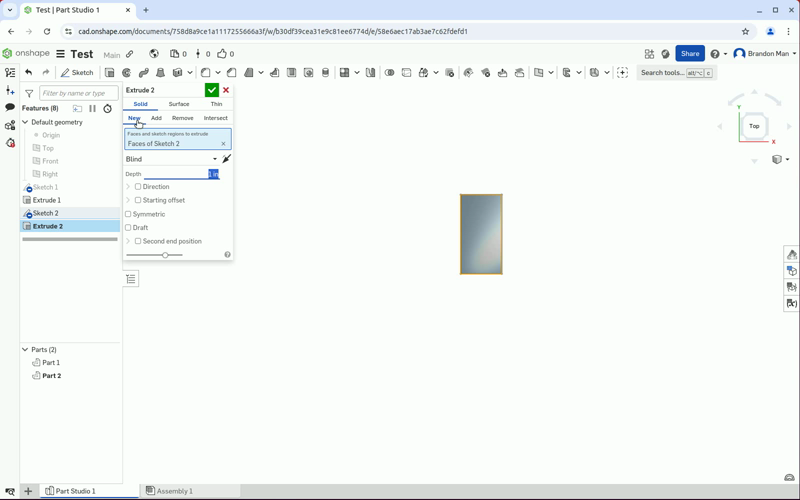
text(12.276)
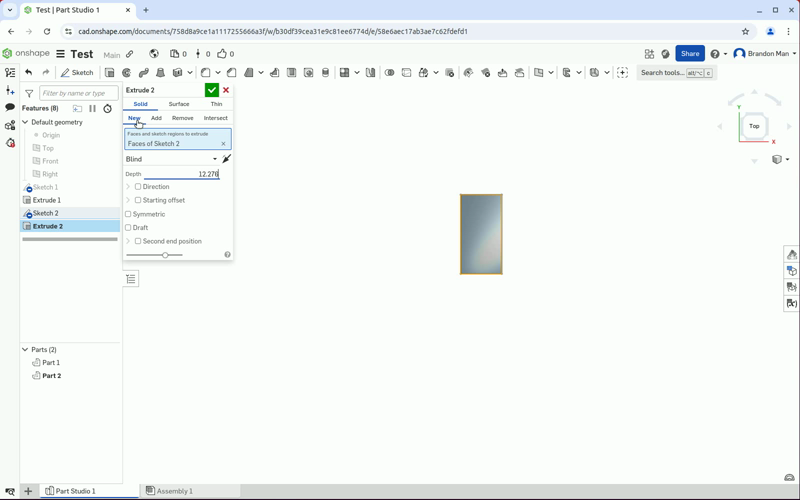
key(enter)
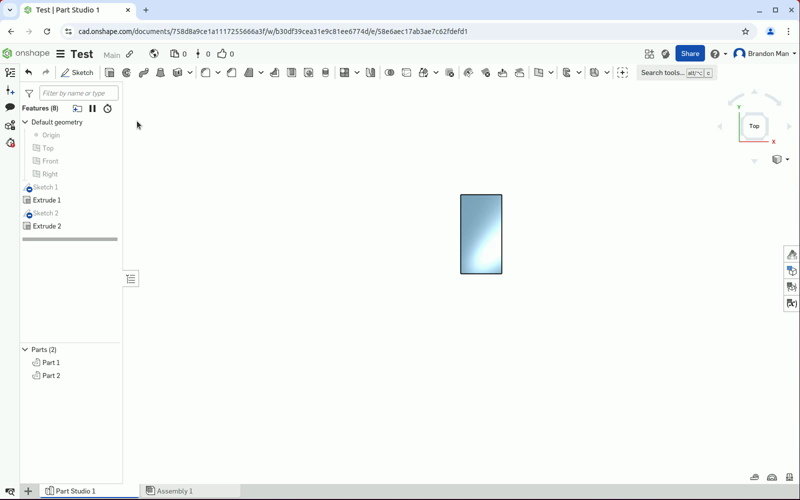
key(shift+h)
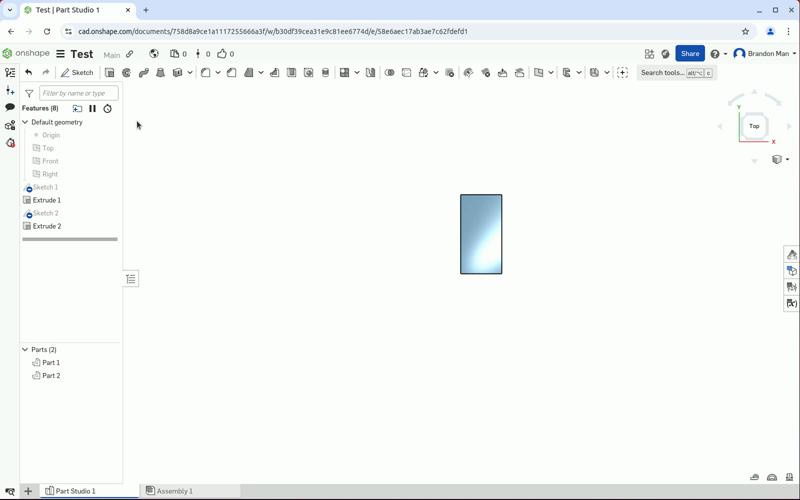
key(shift+h)
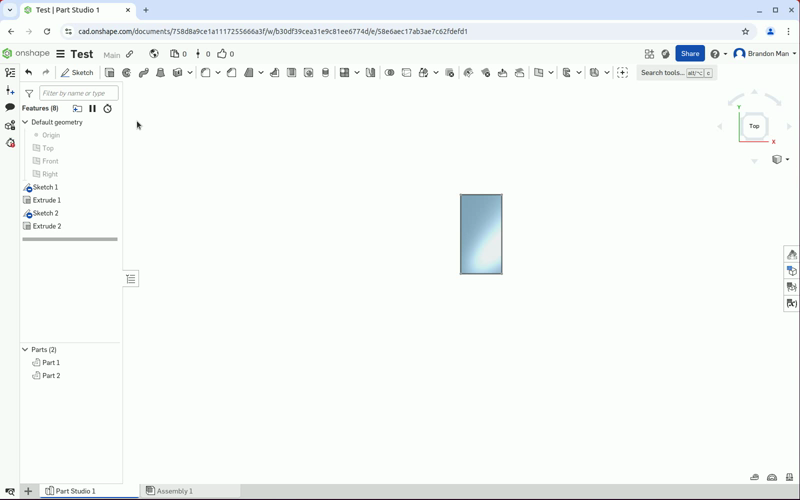
key(shift+7)
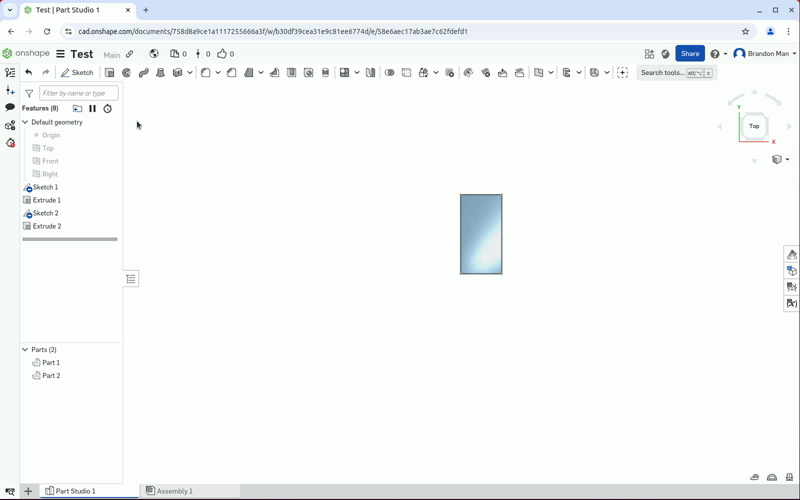
key(up, 3)
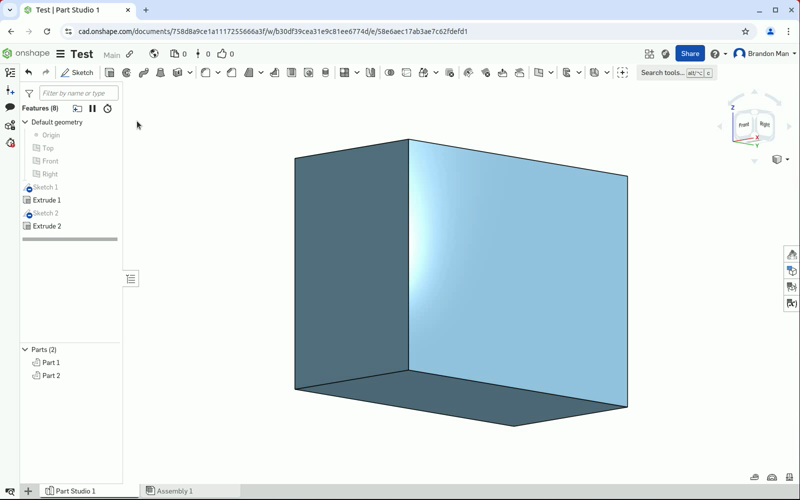
key(left, 3)
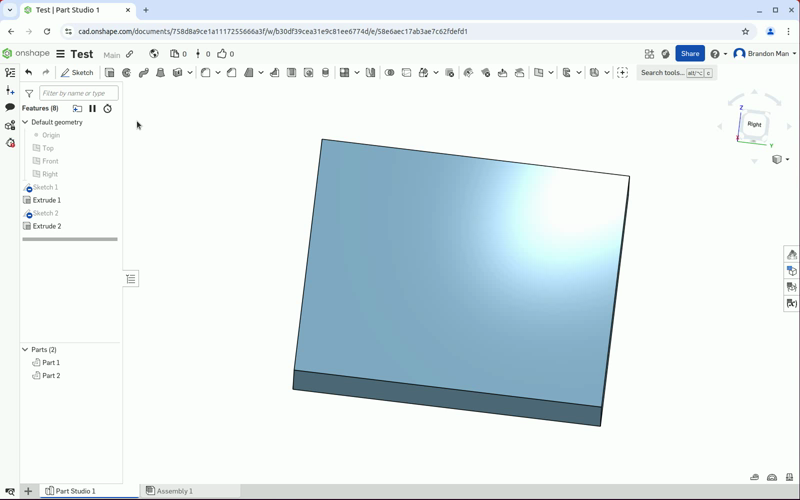
key(right, 3)
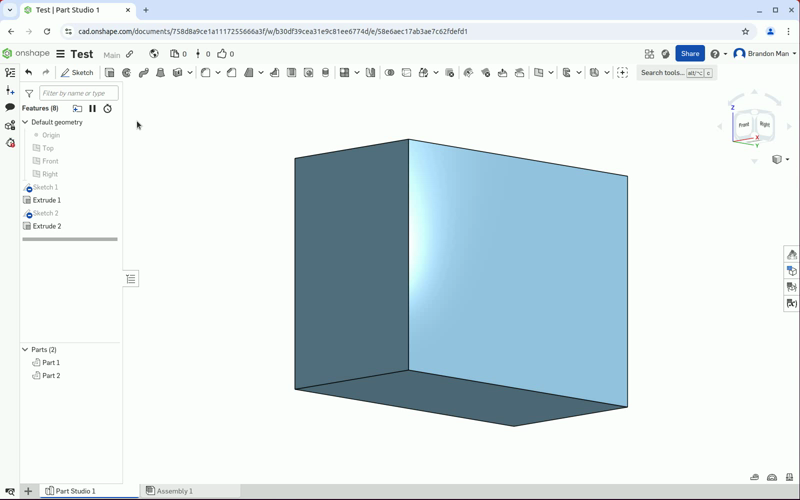
key(down, 3)
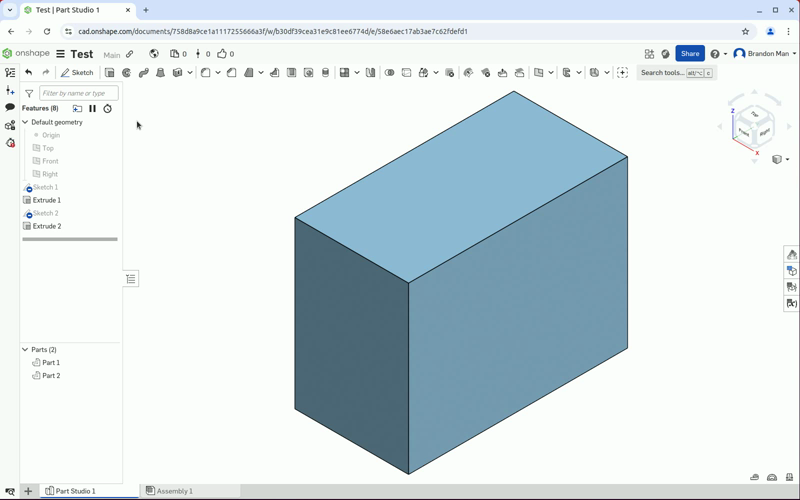
mouse_move(73, 189)
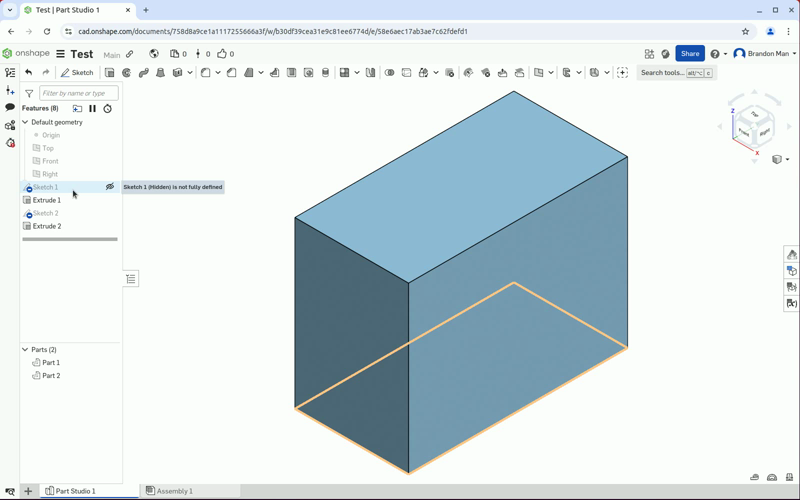
click(73, 189)